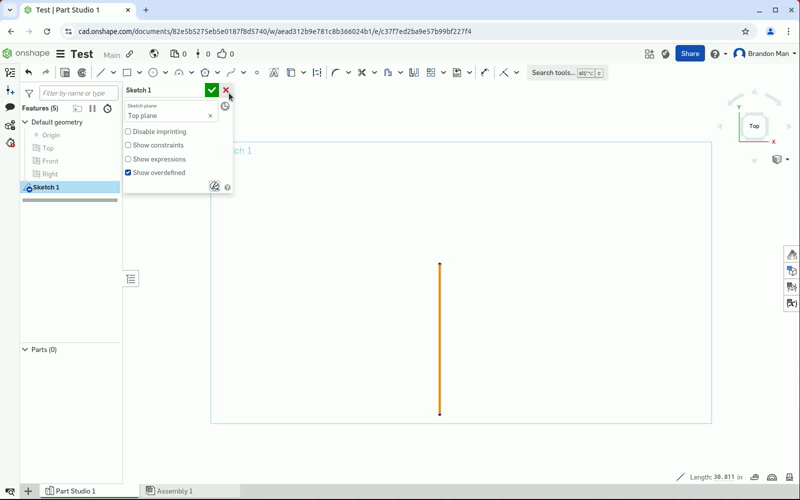
key(shift+h)
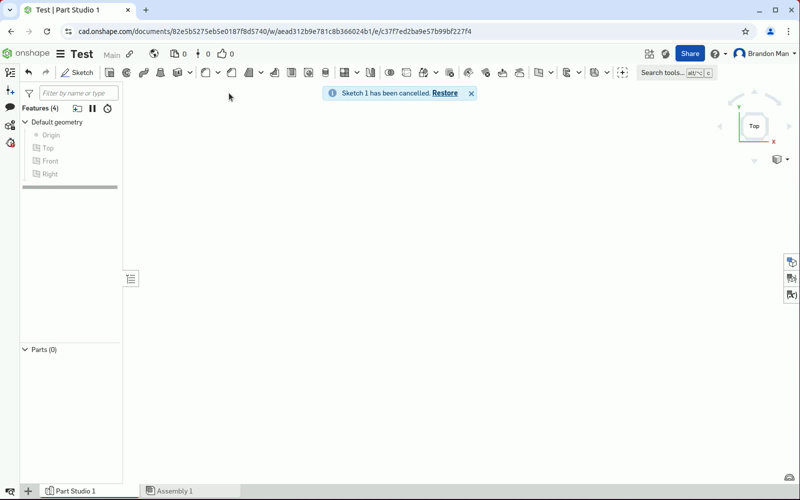
mouse_move(73, 352)
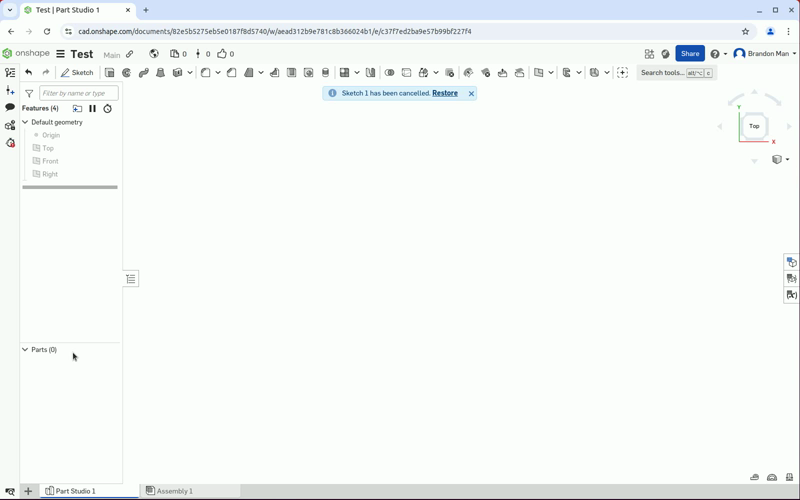
key(y)
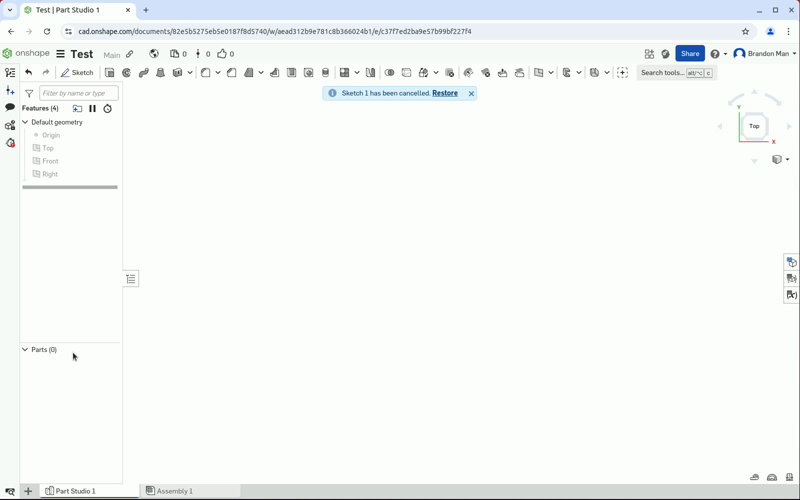
key(shift+p)
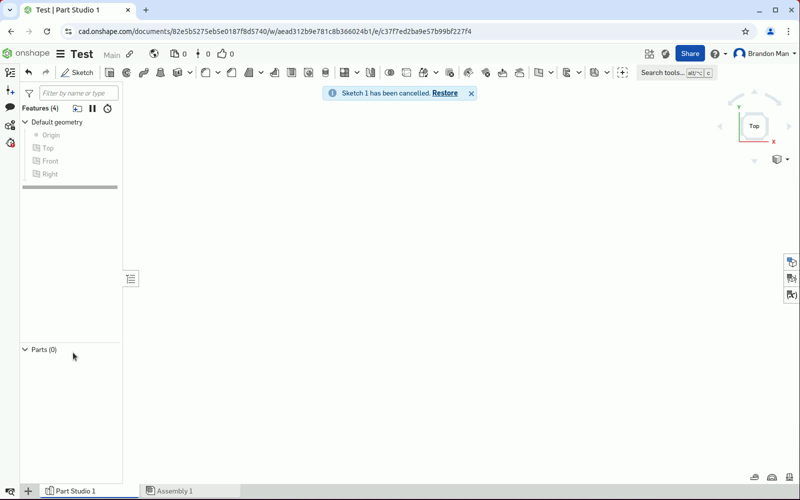
key(space)
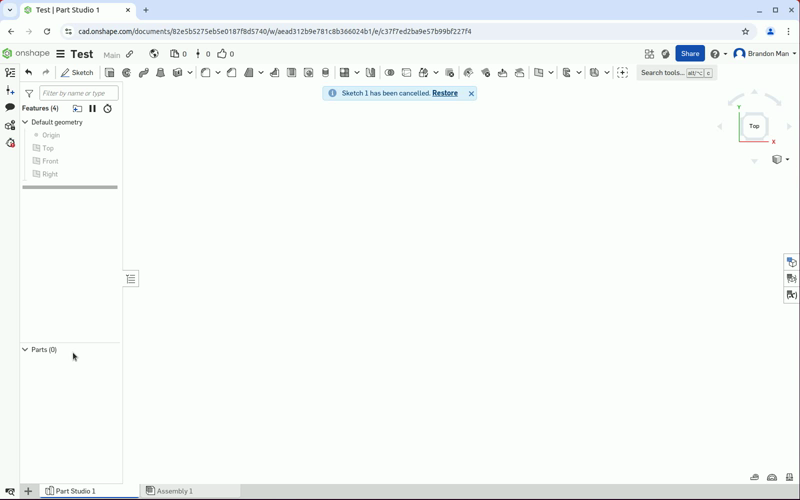
key_down(shift)
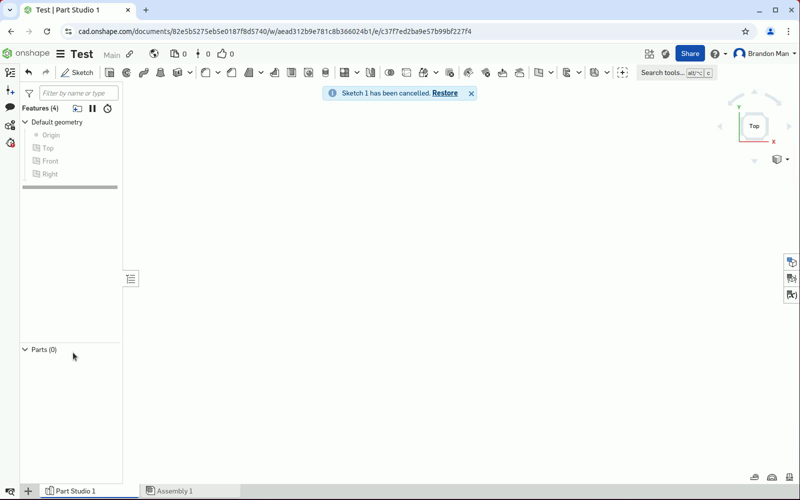
key(up)
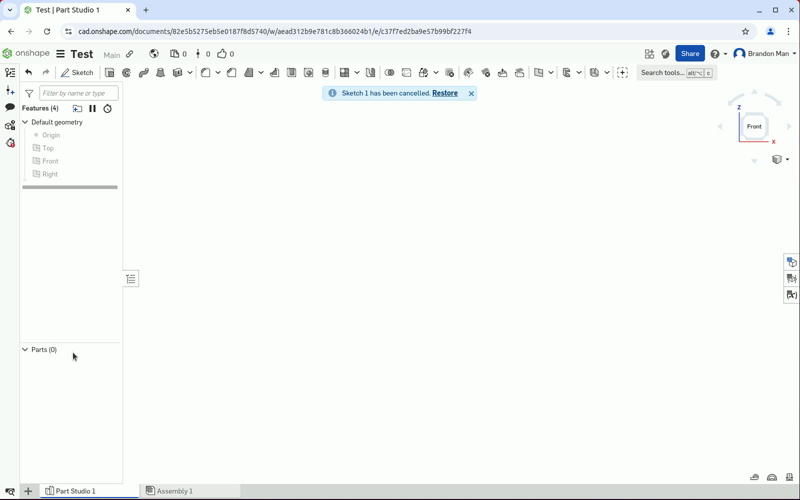
key_up(shift)
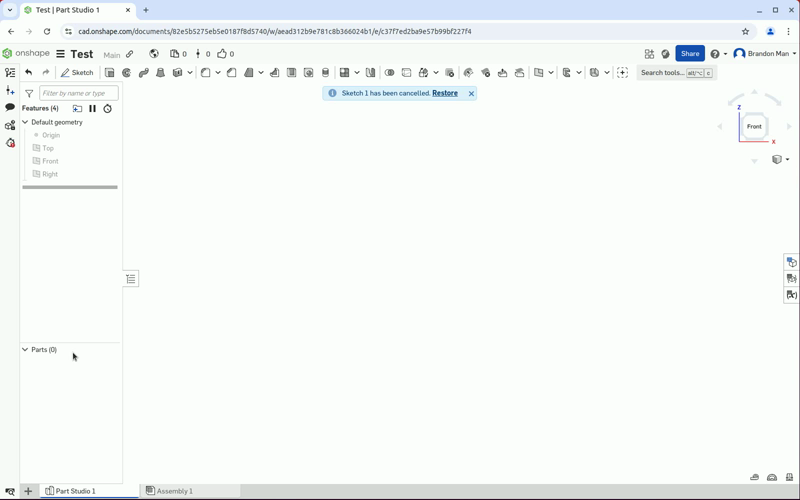
mouse_move(73, 352)
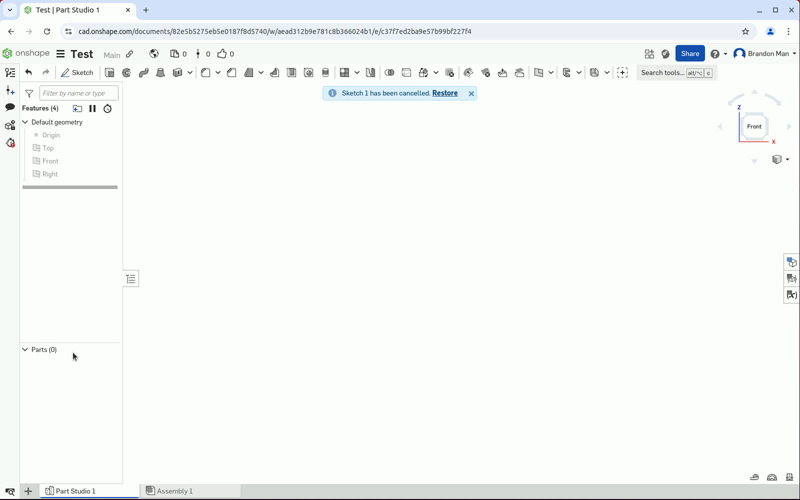
key(shift+y)
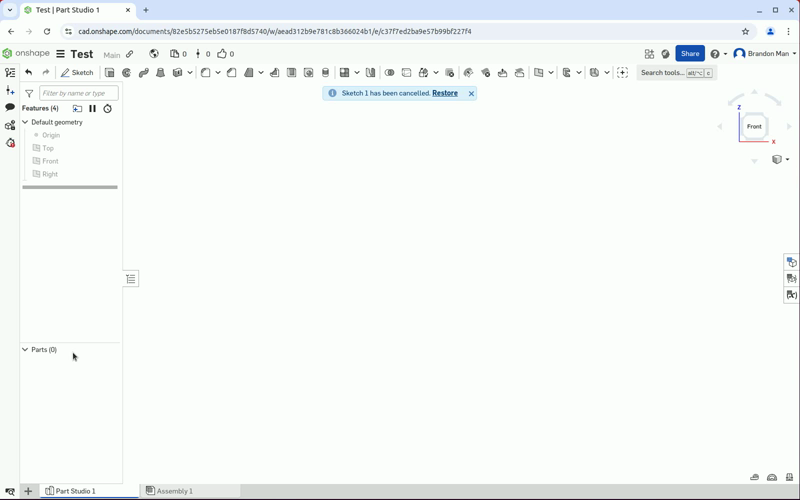
key(shift+s)
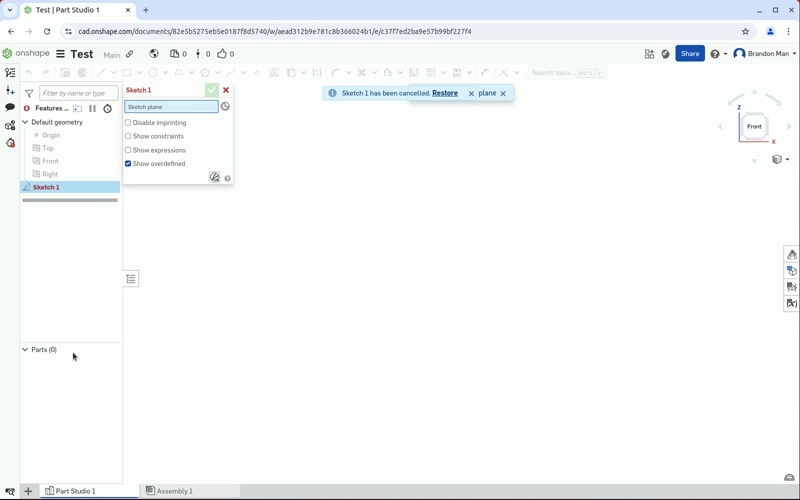
mouse_move(73, 163)
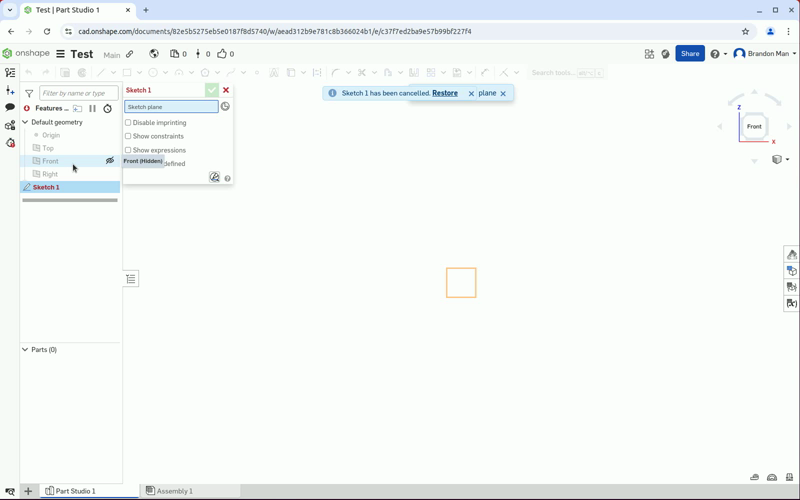
click(73, 163)
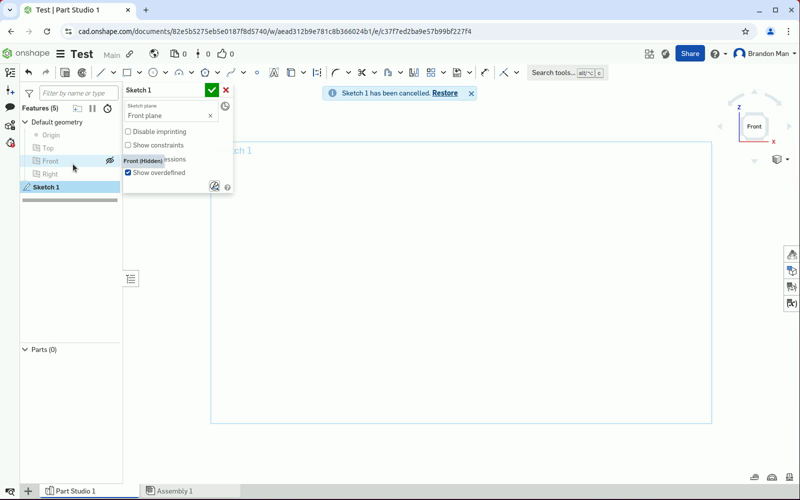
mouse_move(73, 352)
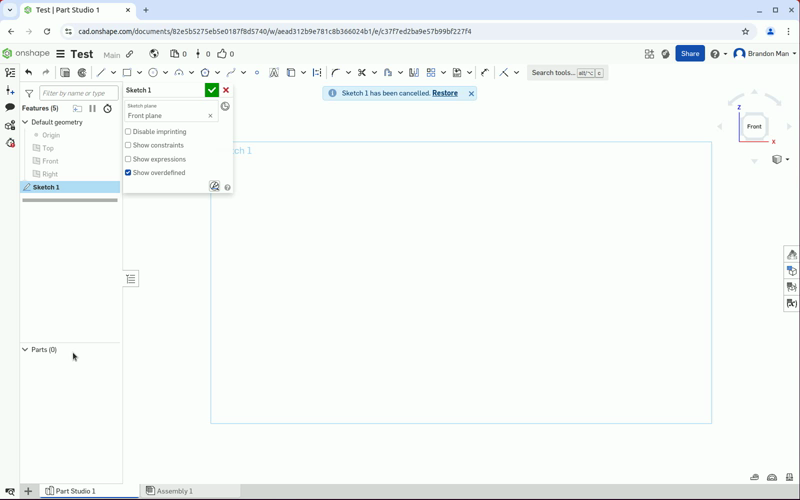
key(y)
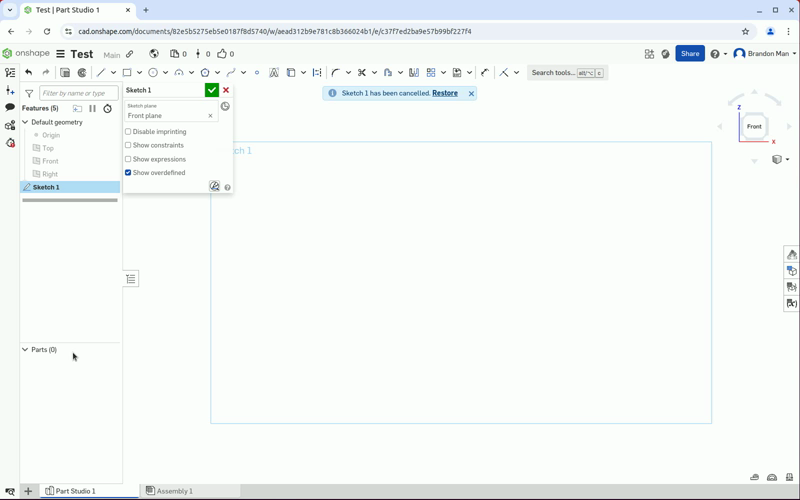
key(l)
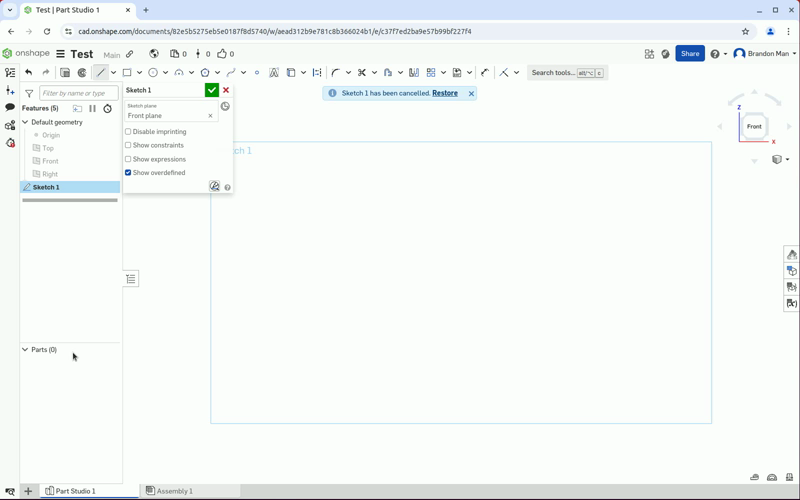
key_down(shift)
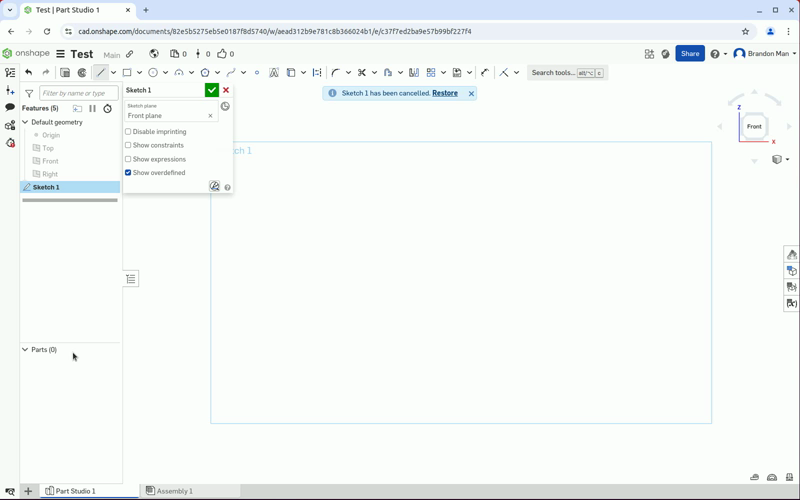
mouse_move(460, 306)
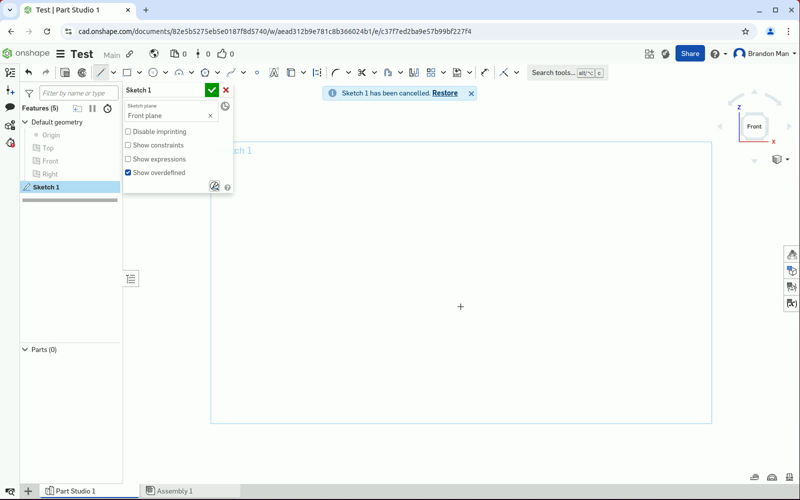
click(460, 306)
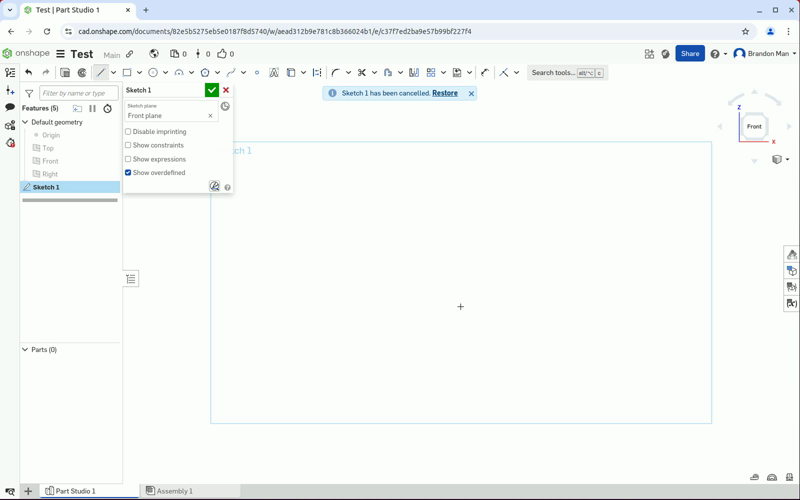
key_up(shift)
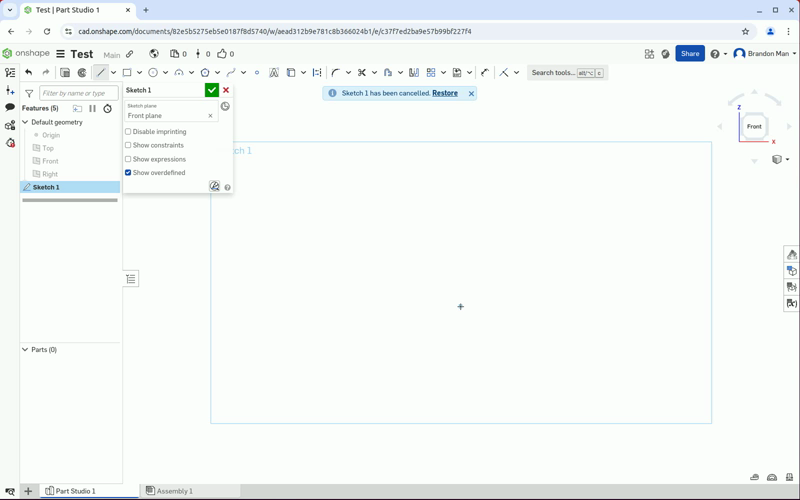
key_down(shift)
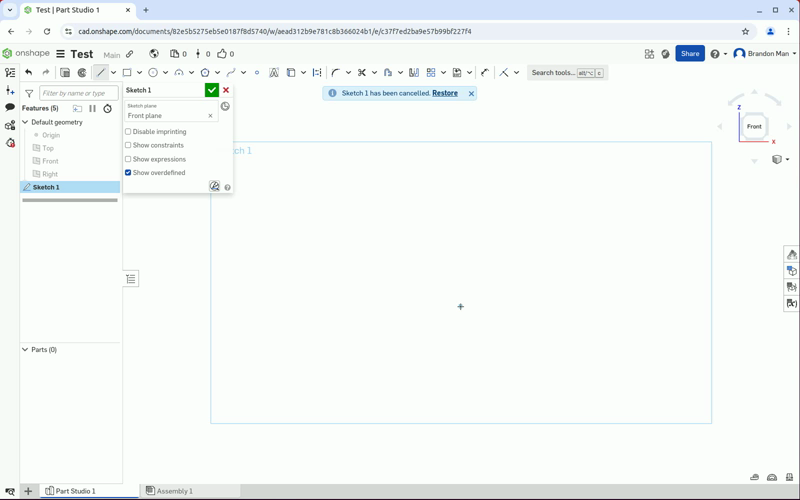
mouse_move(549, 306)
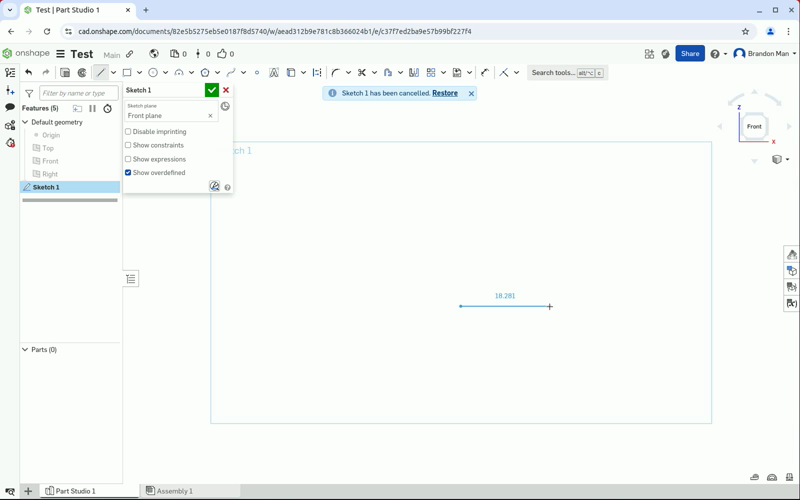
click(549, 306)
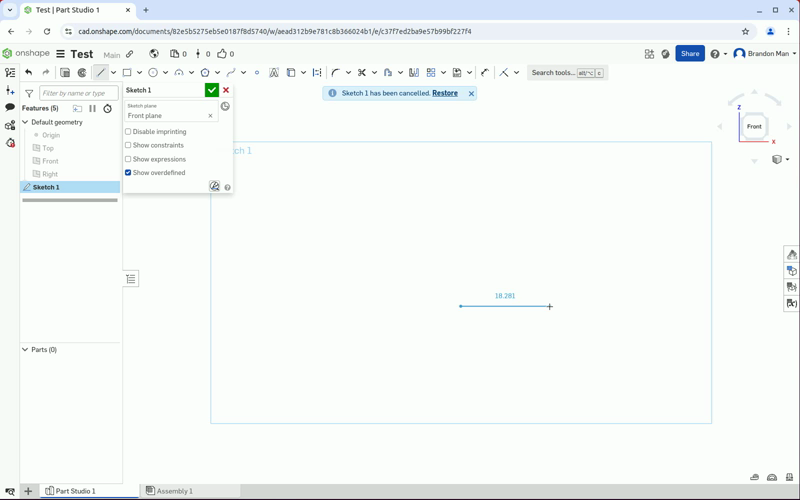
key_up(shift)
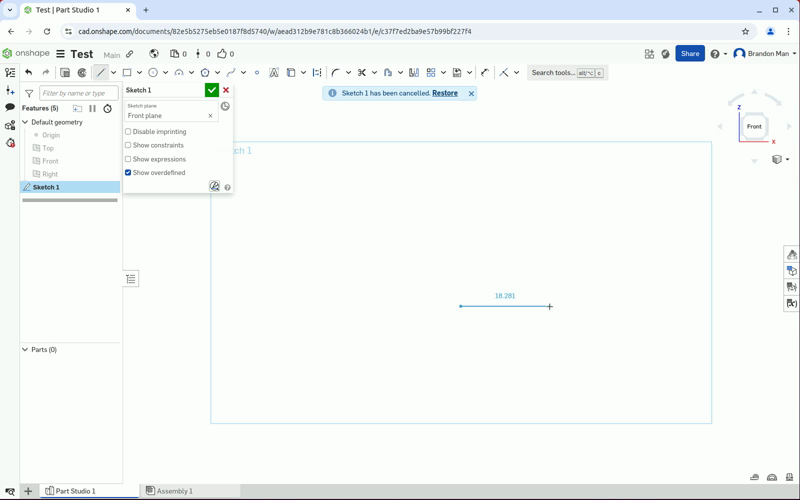
key(esc)
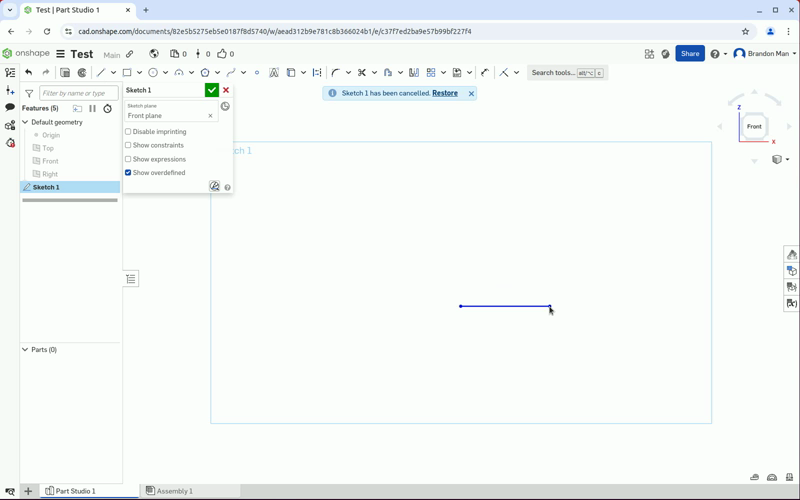
key(a)
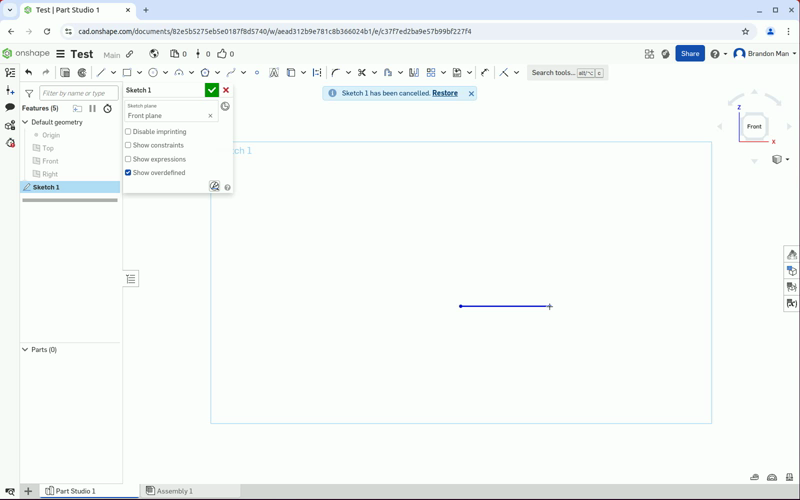
mouse_move(549, 306)
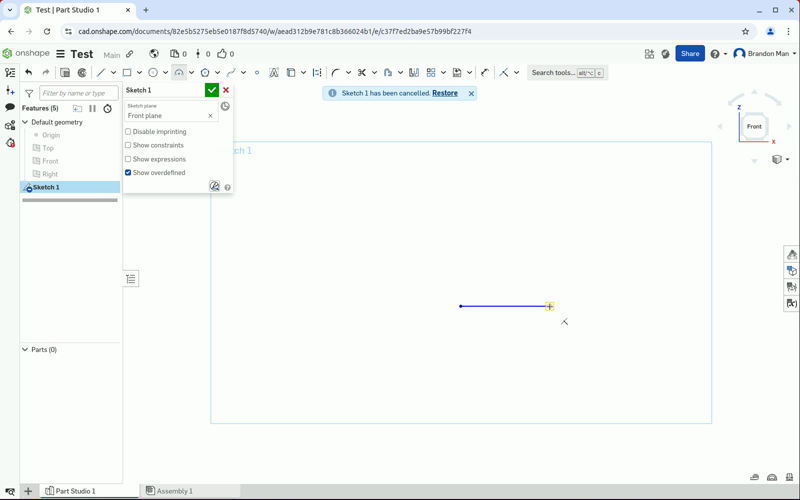
click(549, 306)
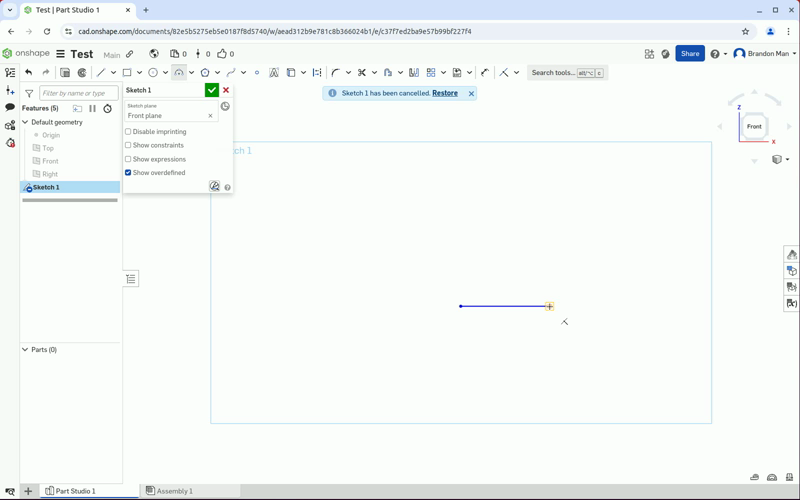
key_down(shift)
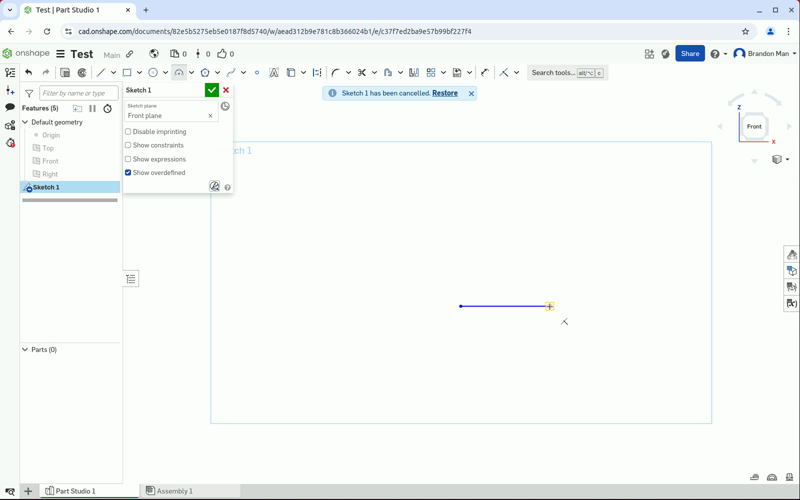
mouse_move(549, 258)
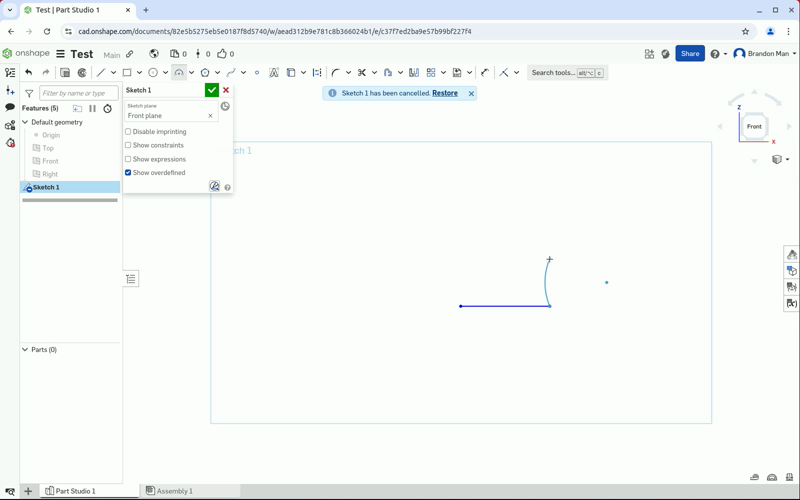
click(549, 258)
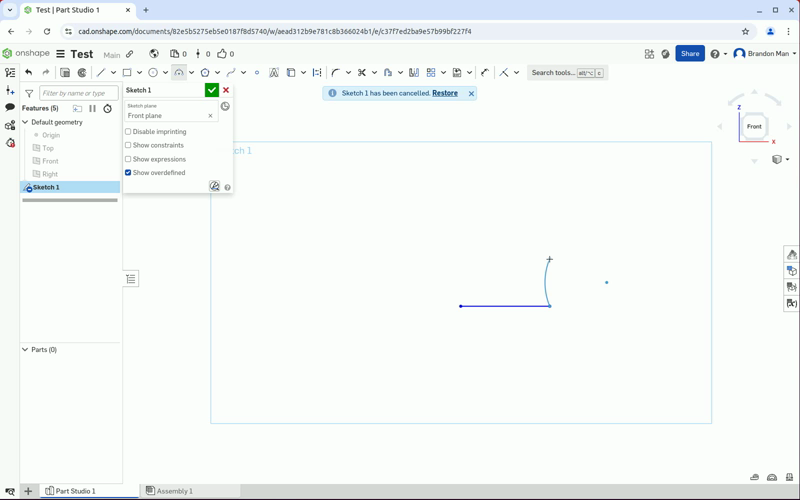
mouse_move(573, 282)
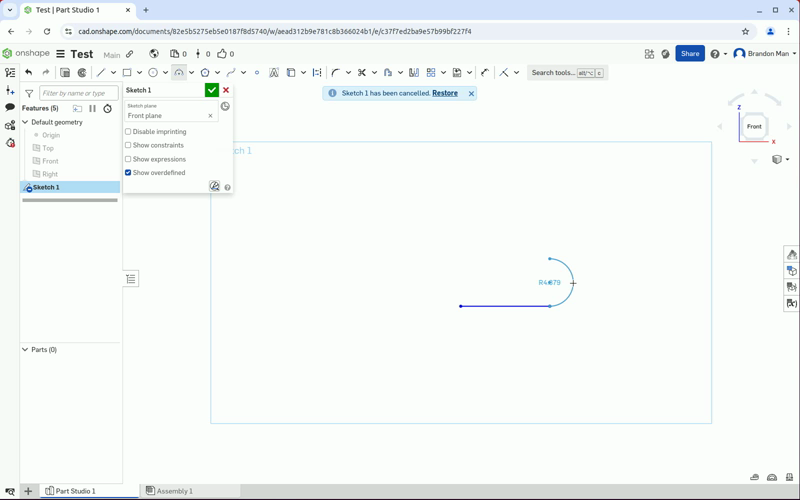
click(573, 282)
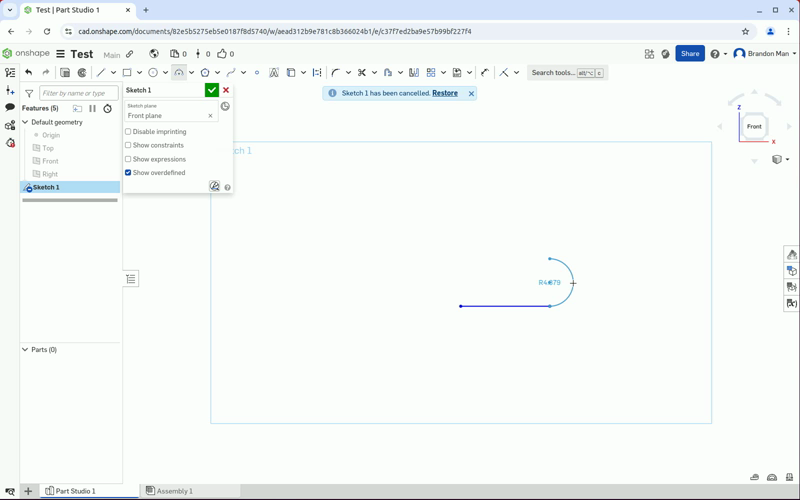
key_up(shift)
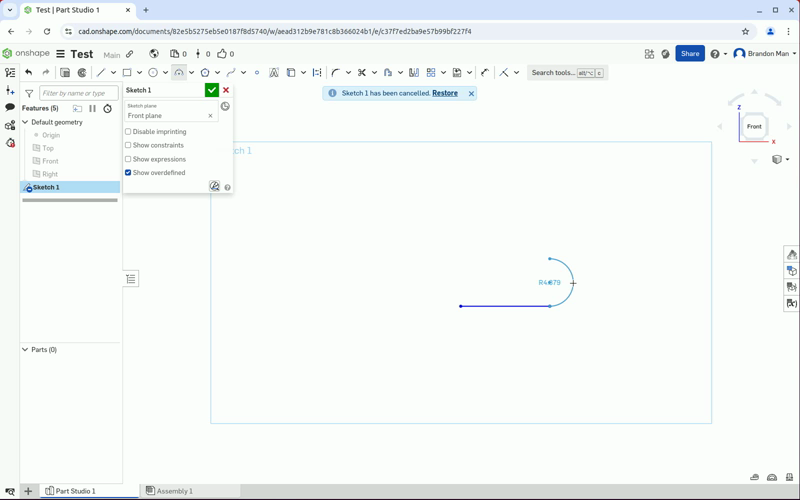
key(esc)
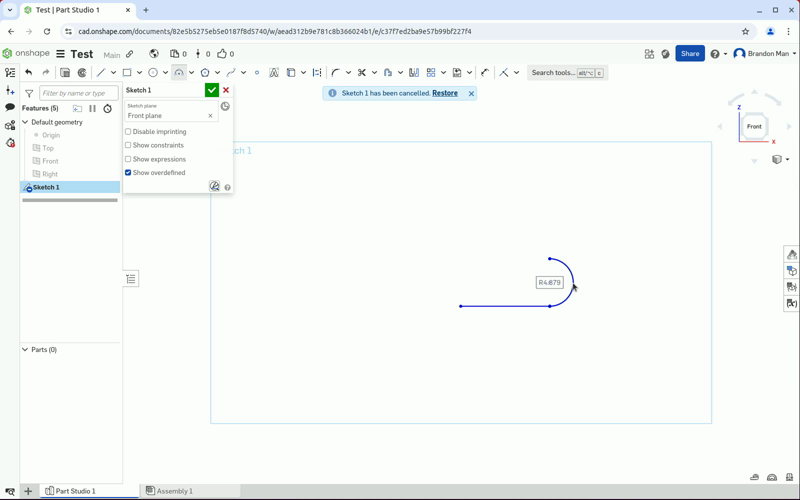
key(l)
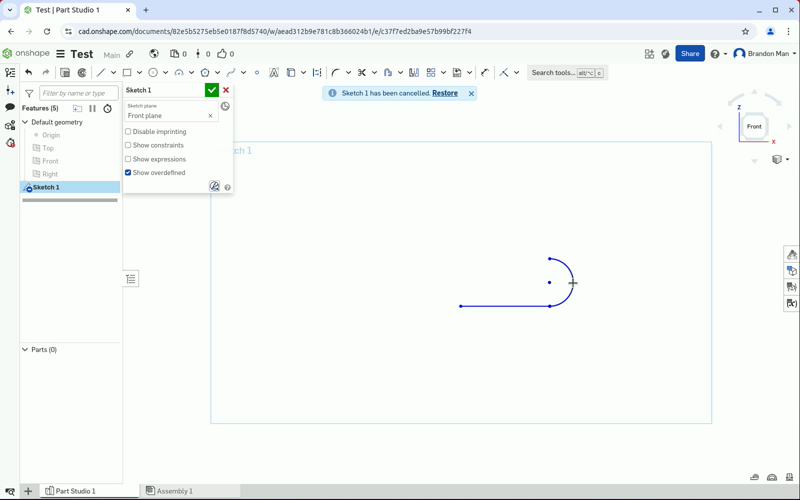
mouse_move(549, 258)
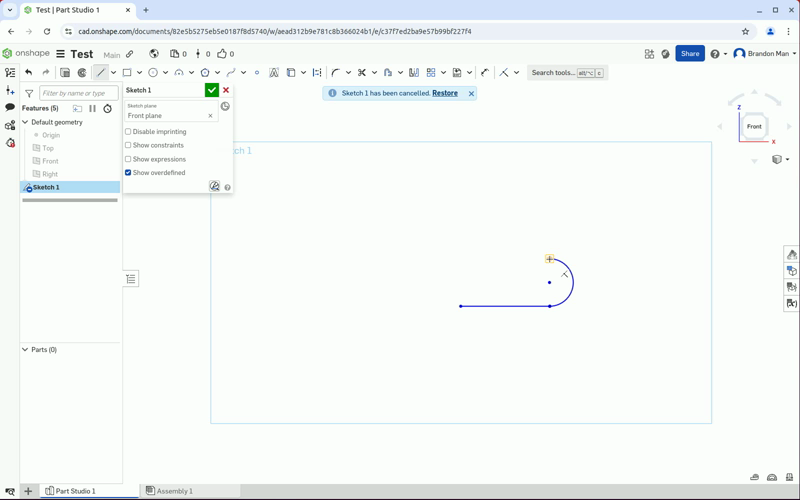
click(549, 258)
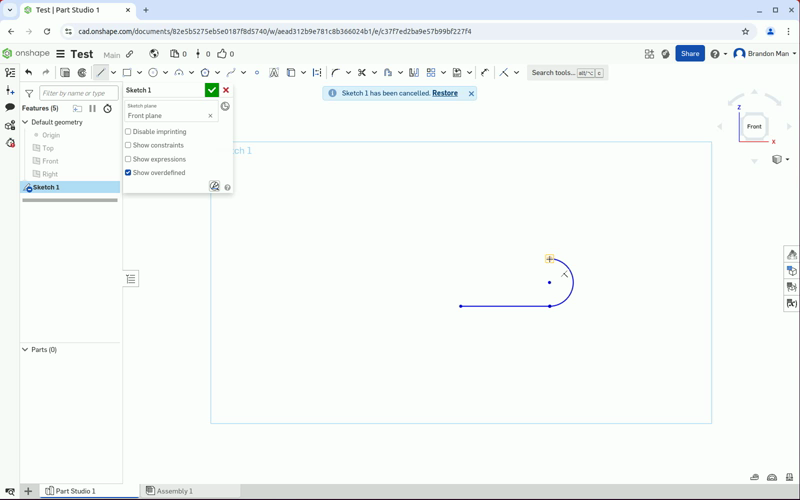
key_down(shift)
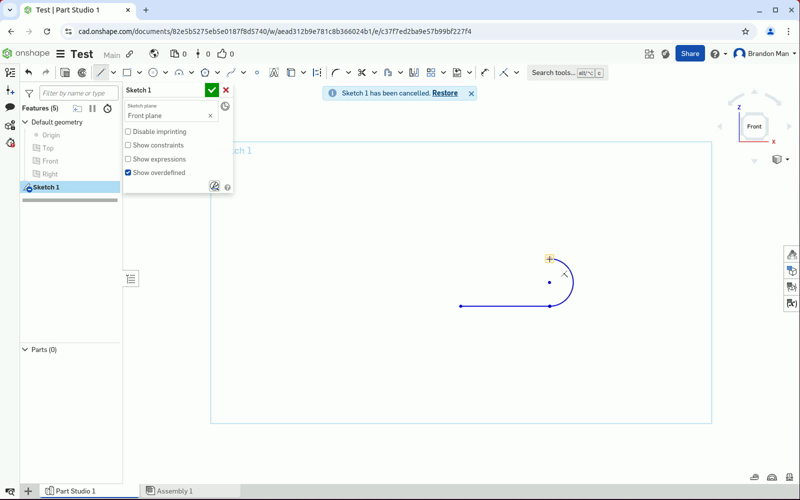
mouse_move(460, 258)
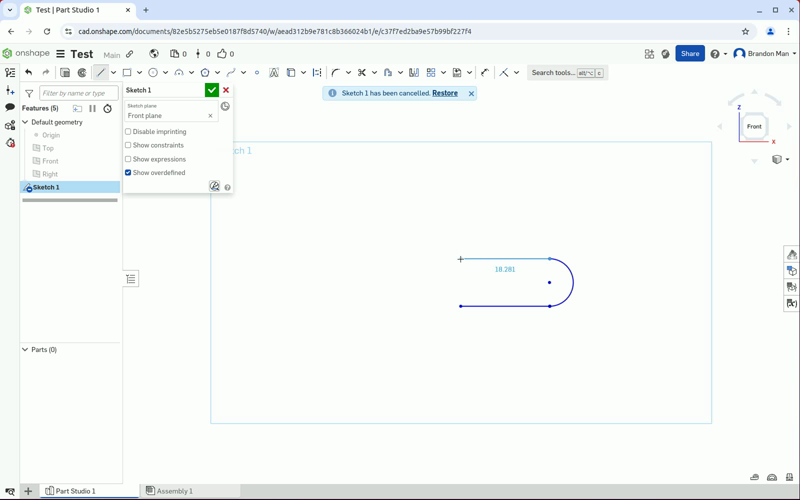
click(460, 258)
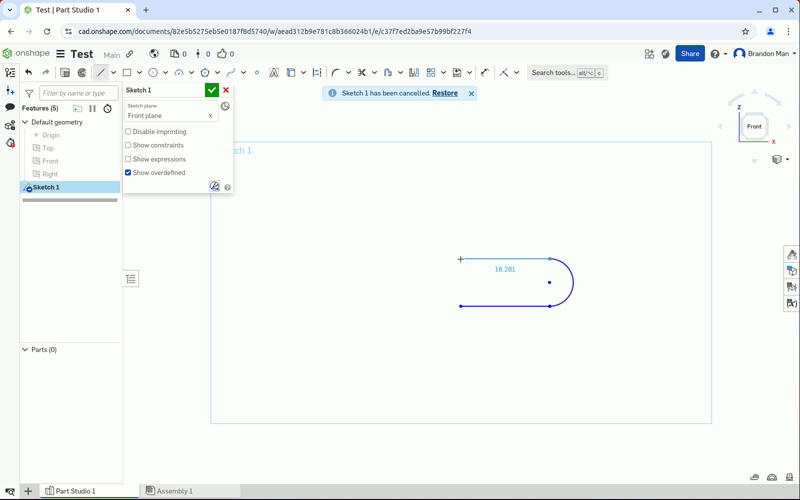
key_up(shift)
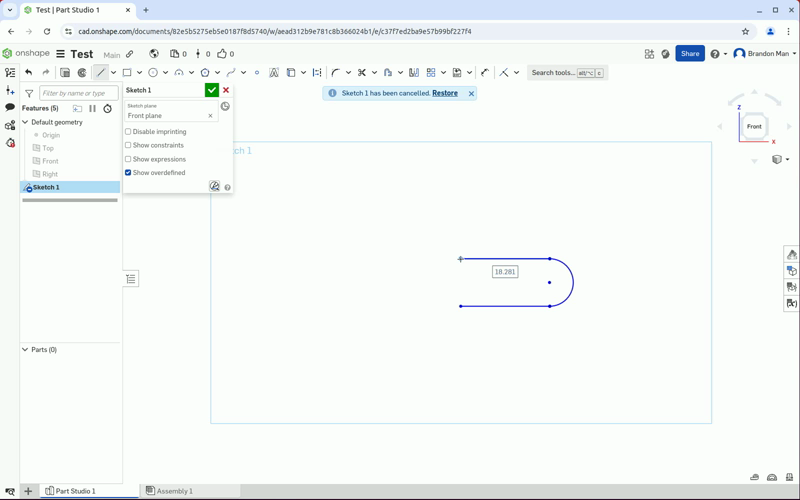
key(esc)
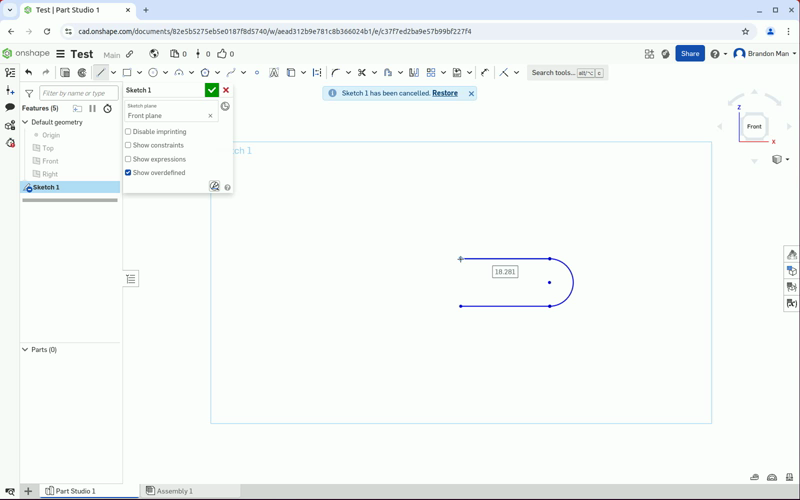
key(a)
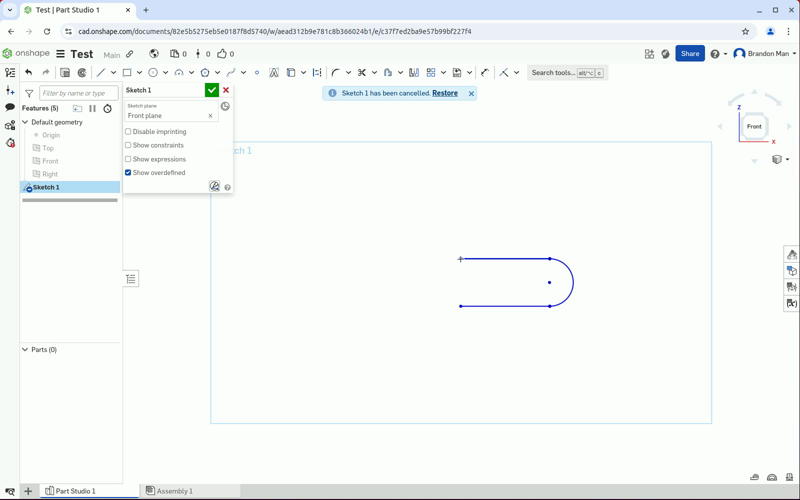
mouse_move(460, 258)
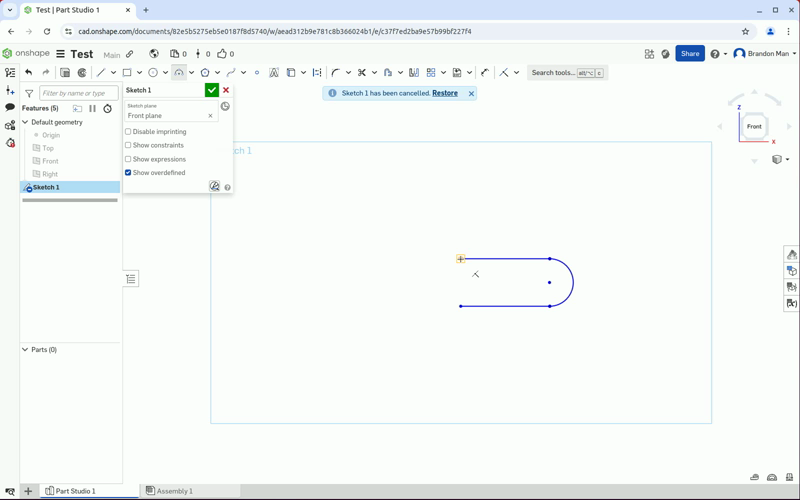
click(460, 258)
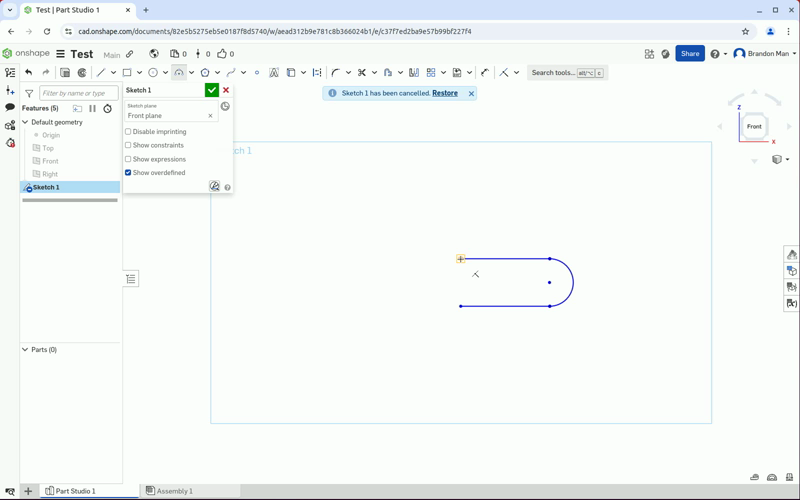
mouse_move(460, 306)
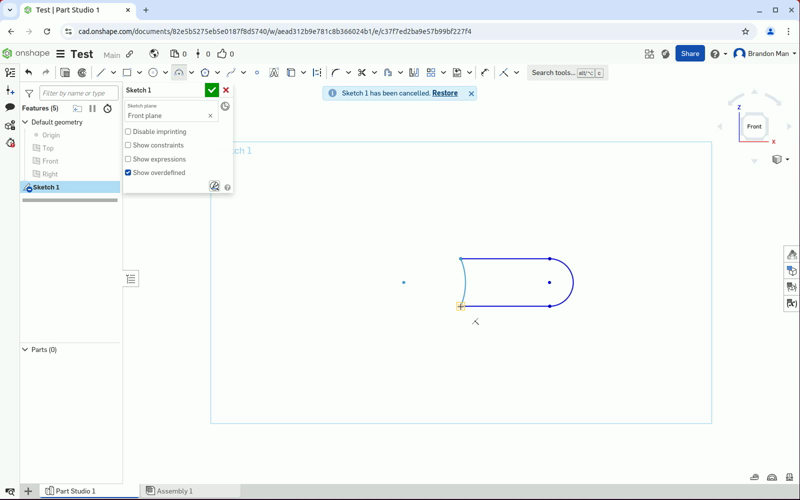
click(460, 306)
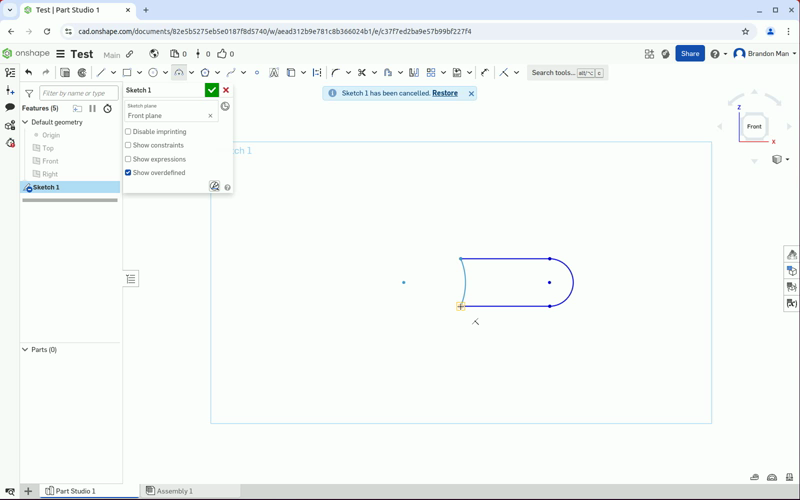
key_down(shift)
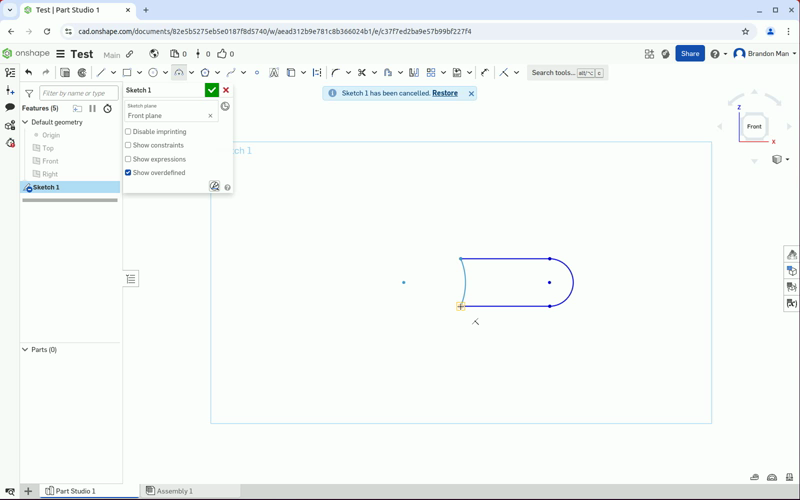
mouse_move(437, 282)
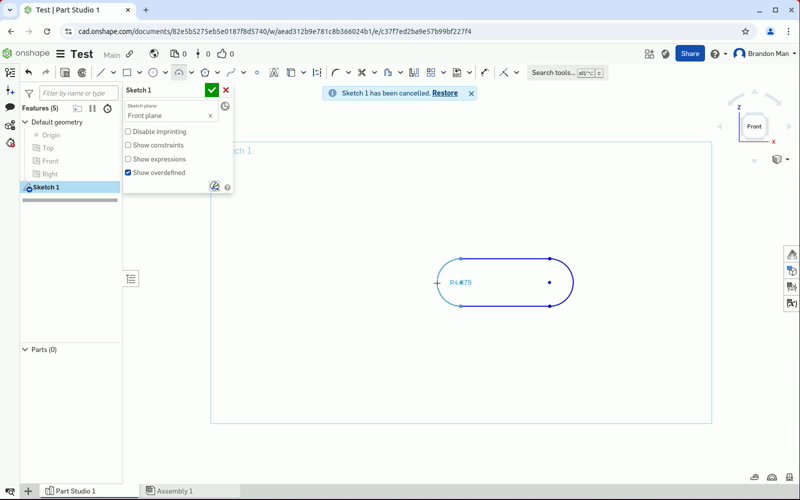
click(437, 282)
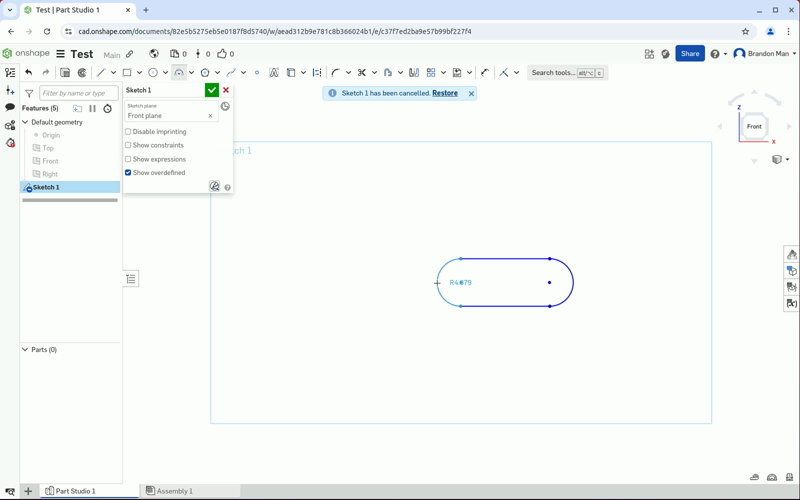
key_up(shift)
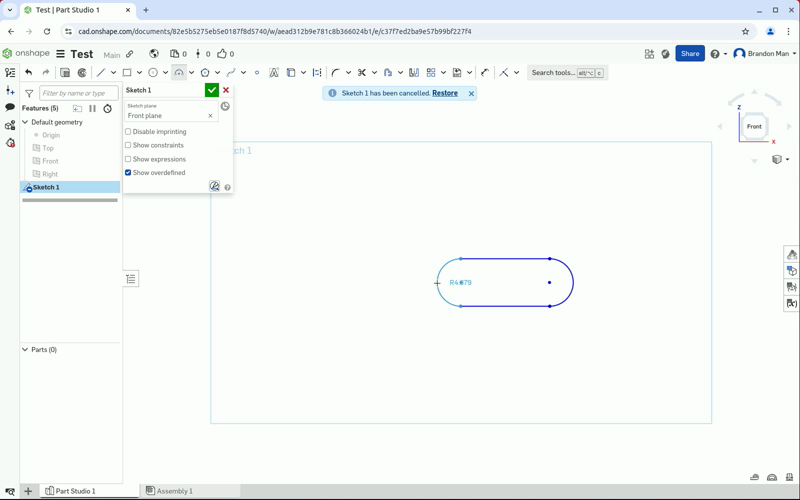
key(esc)
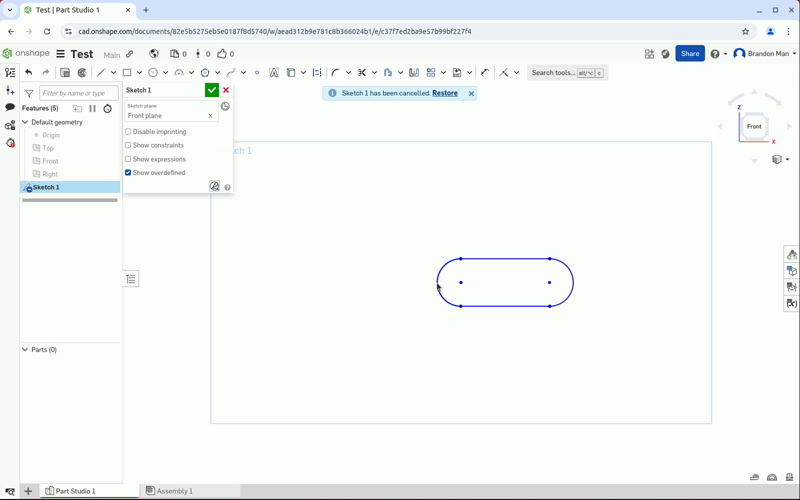
key(c)
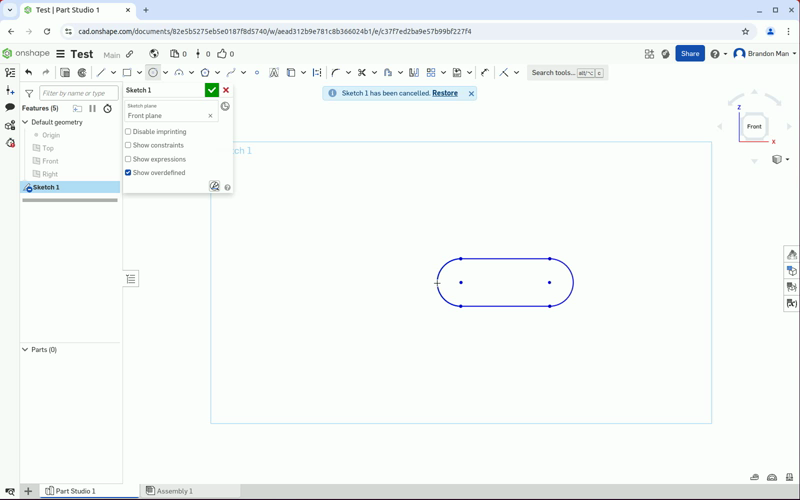
key_down(shift)
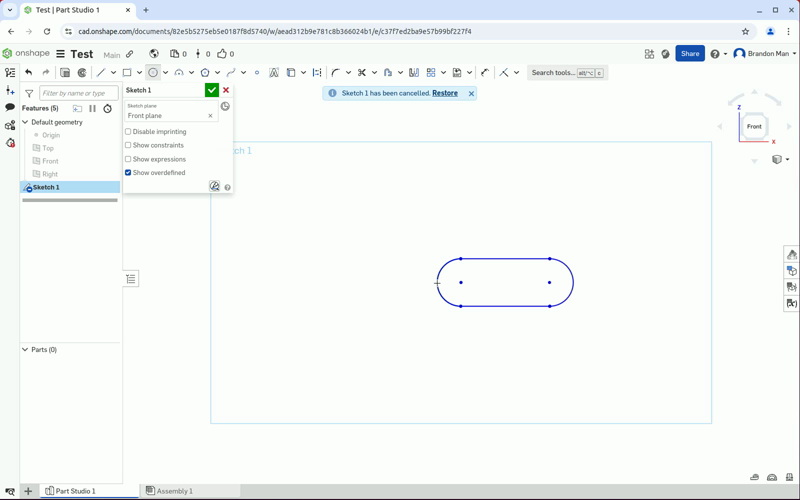
mouse_move(460, 282)
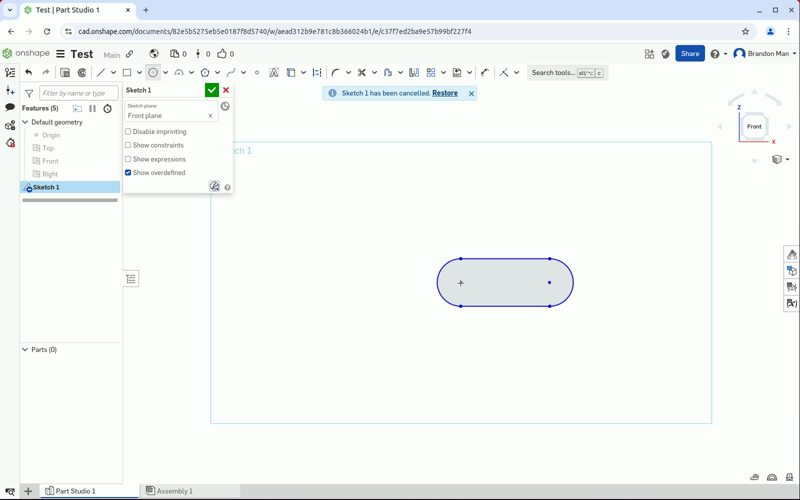
click(460, 282)
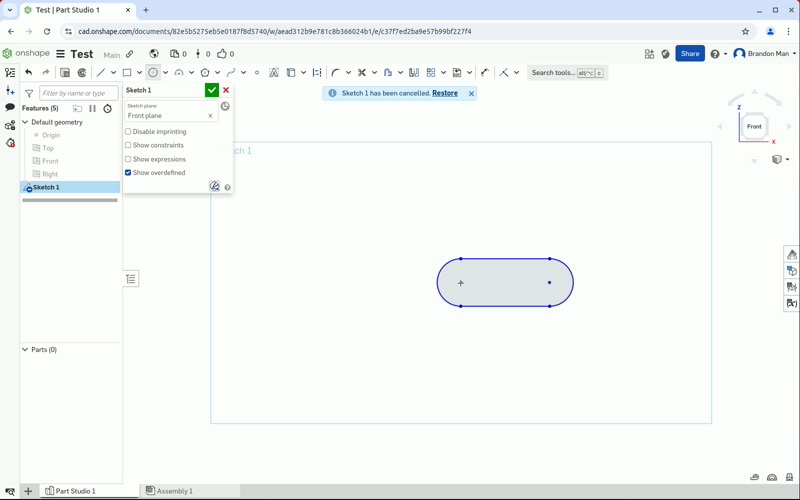
key_up(shift)
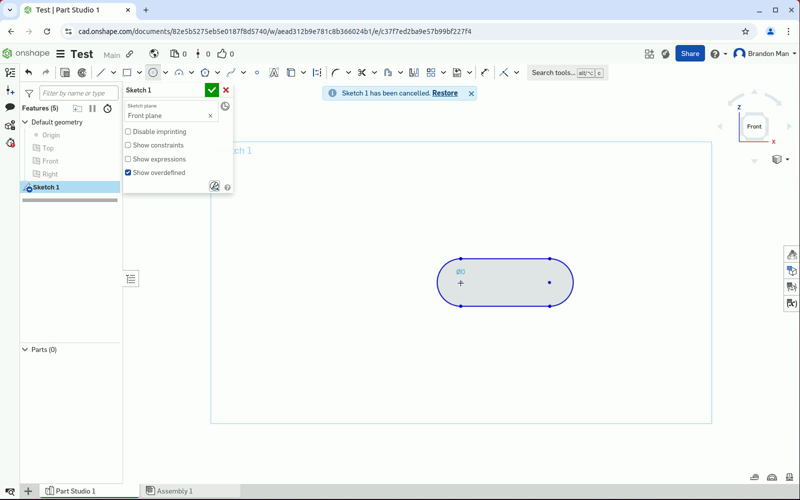
mouse_move(474, 282)
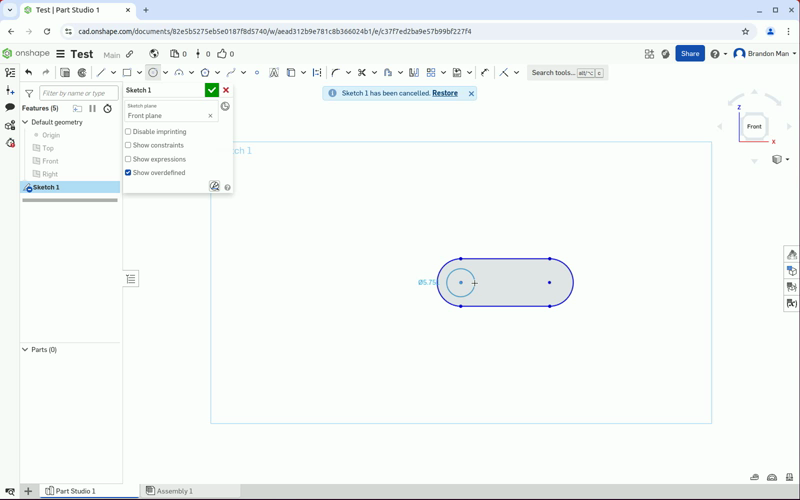
click(474, 282)
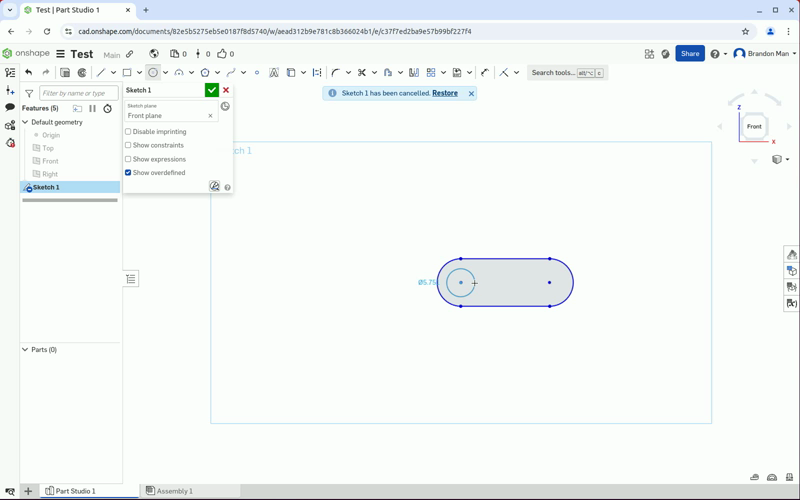
key(esc)
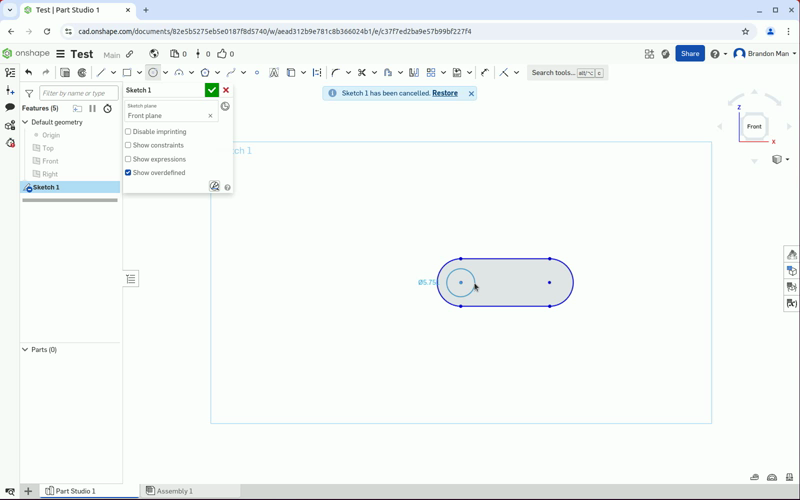
key(c)
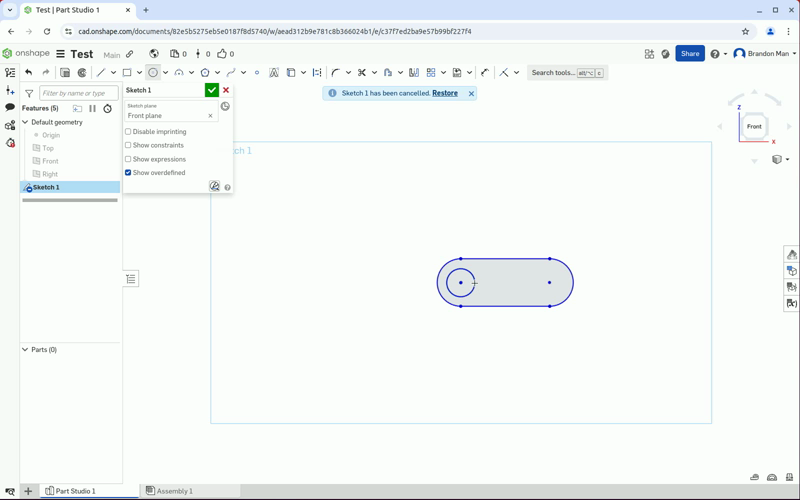
key_down(shift)
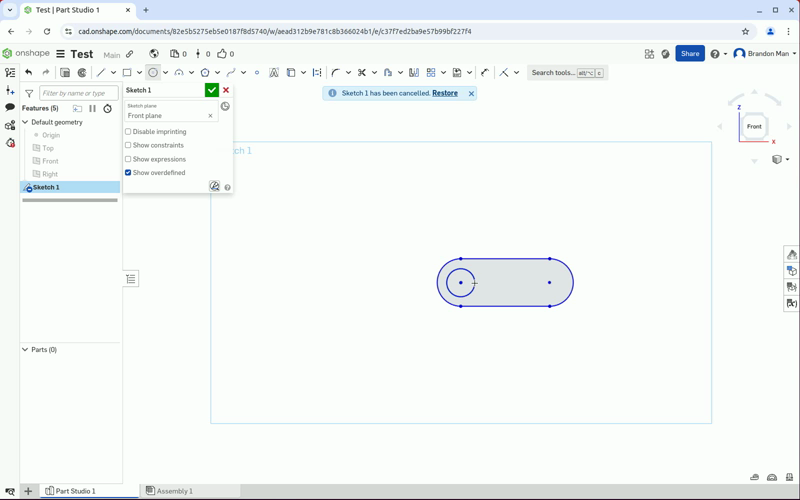
mouse_move(549, 282)
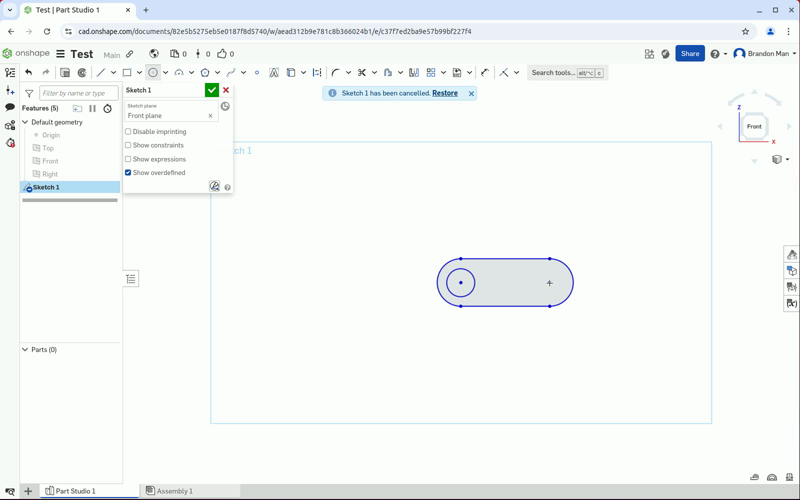
click(549, 282)
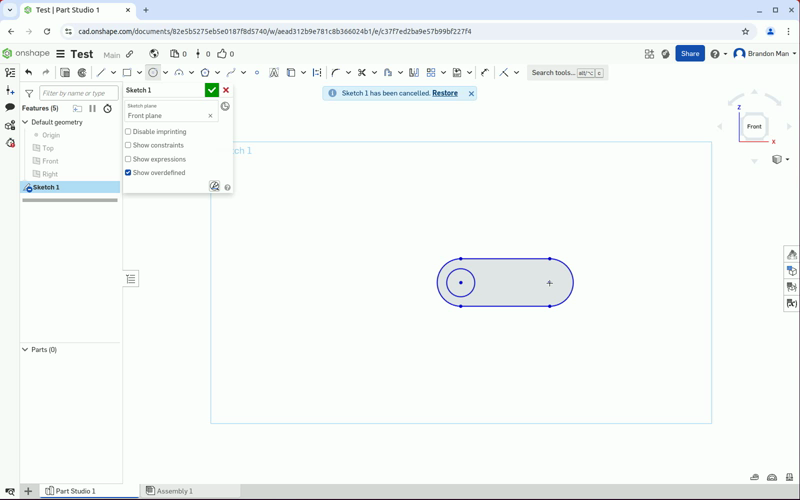
key_up(shift)
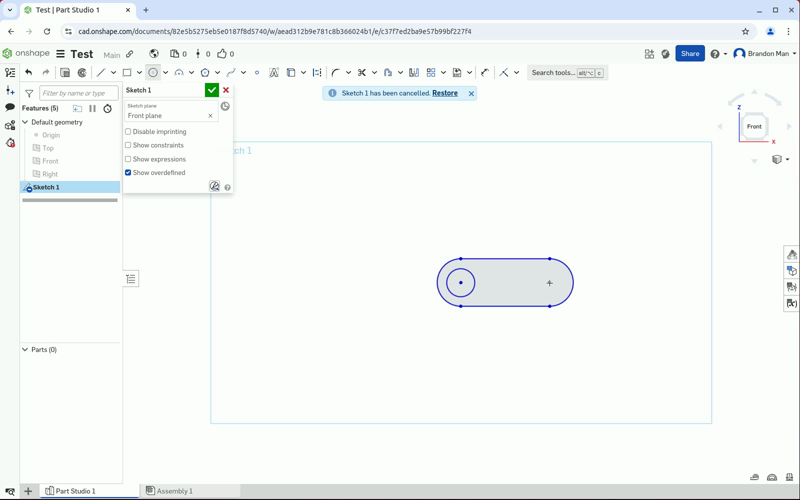
mouse_move(563, 282)
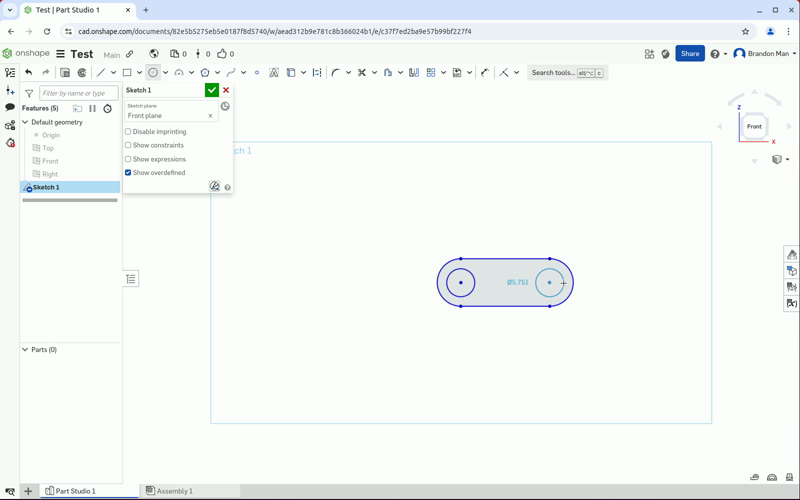
click(563, 282)
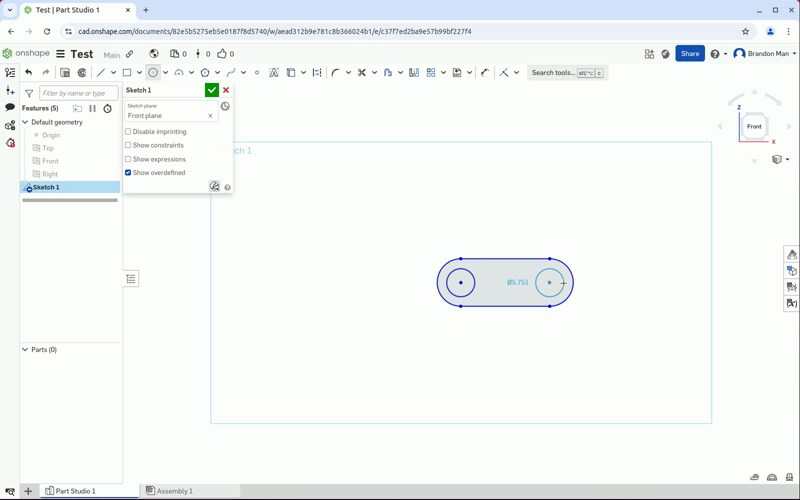
key(esc)
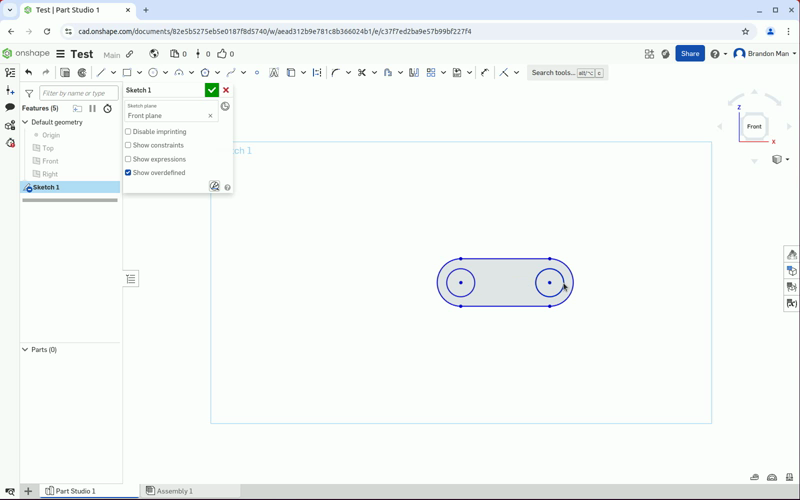
mouse_move(445, 295)
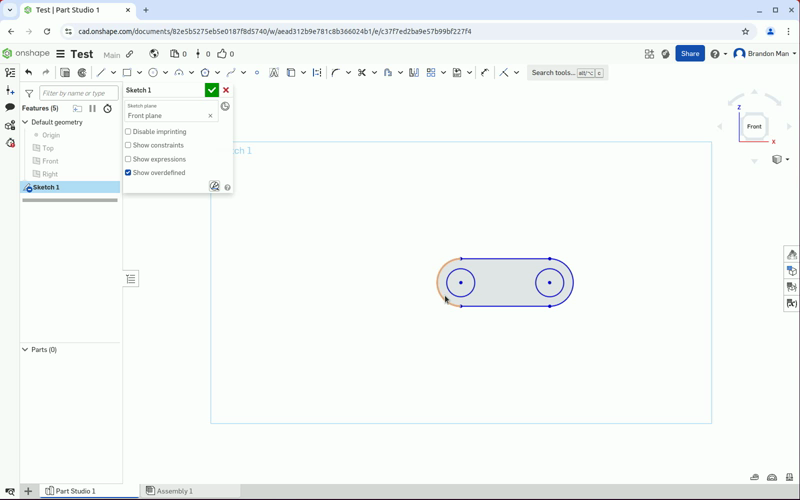
click(445, 295)
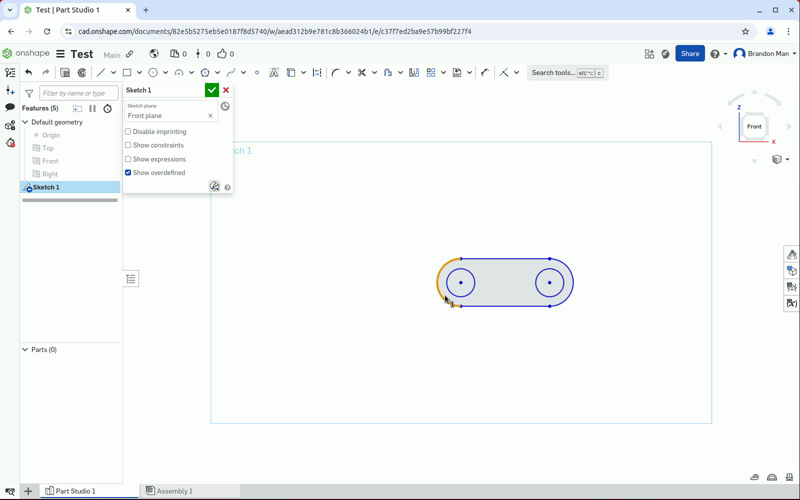
mouse_move(73, 352)
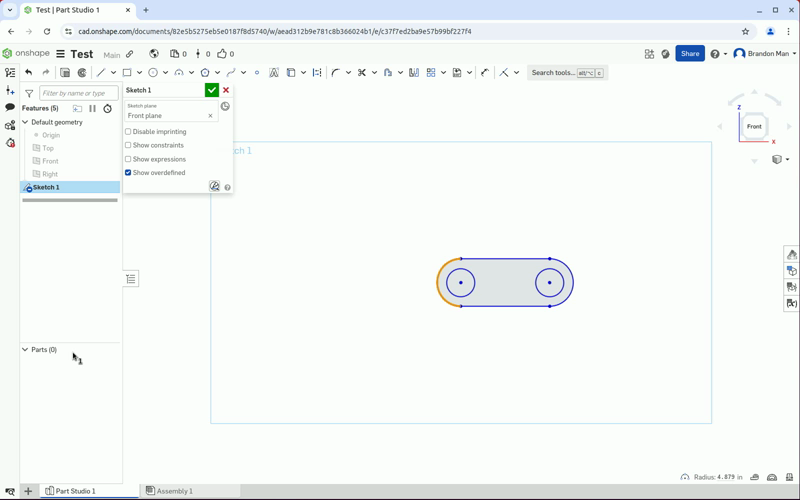
key(shift+y)
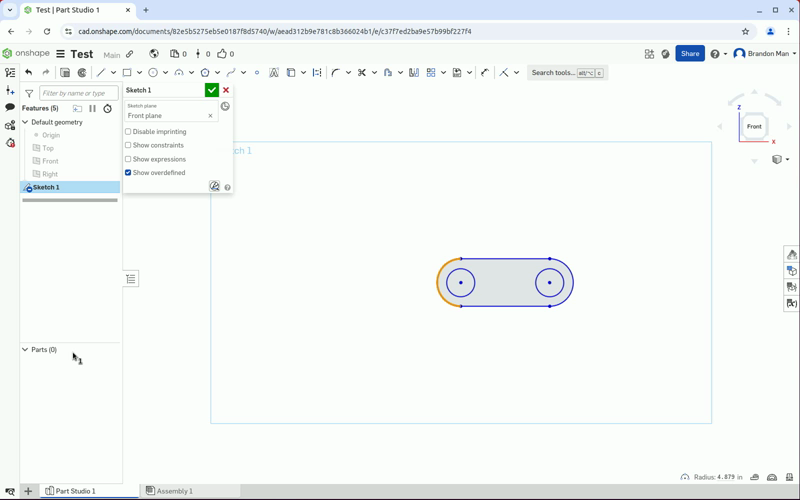
key(shift+e)
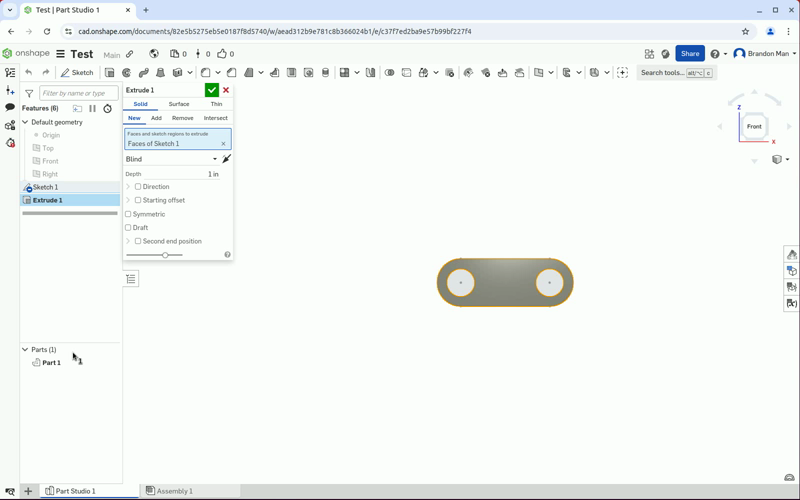
mouse_move(143, 106)
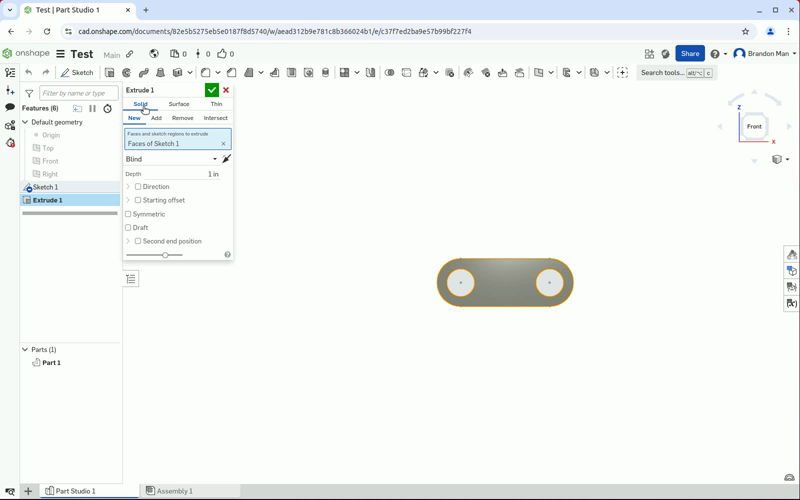
click(143, 106)
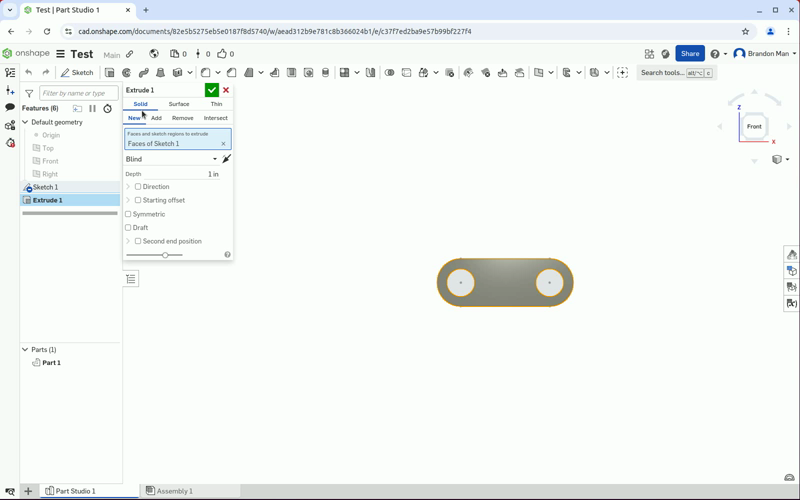
mouse_move(137, 120)
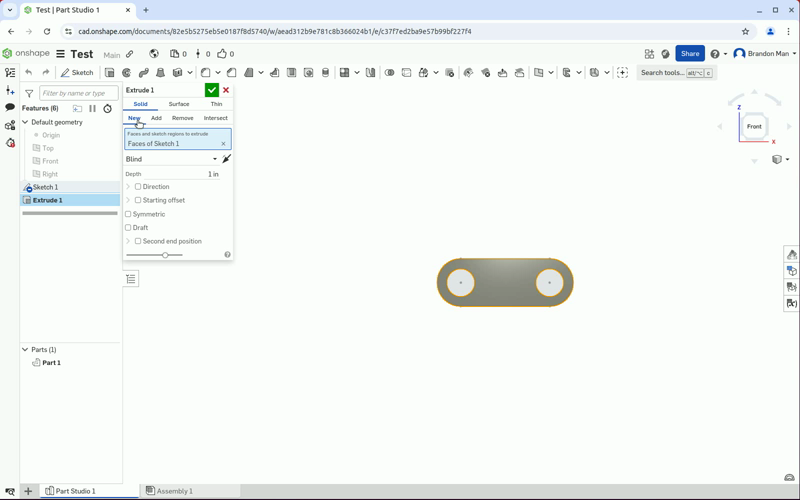
click(137, 120)
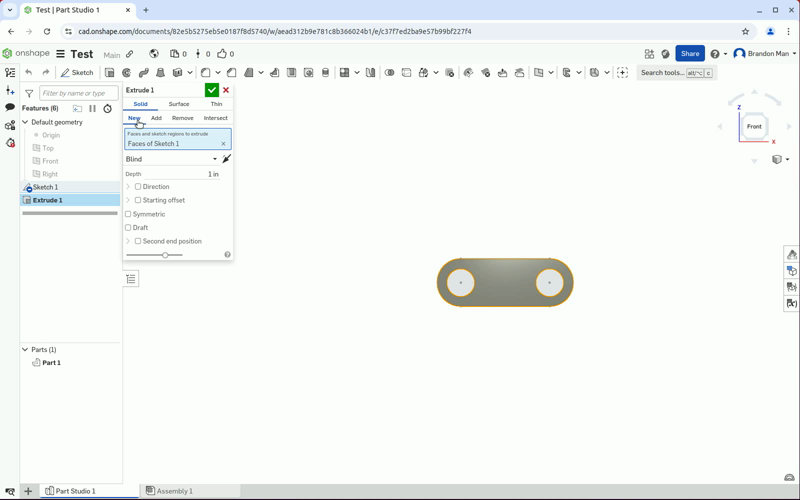
key(tab, 4)
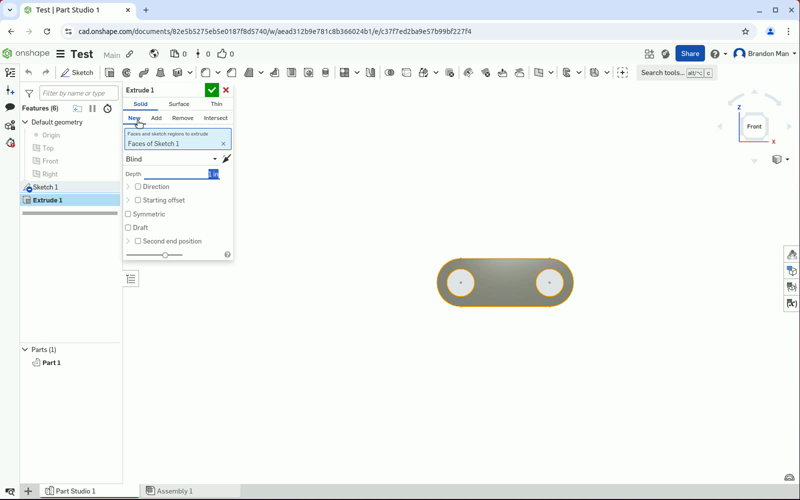
text(6.018)
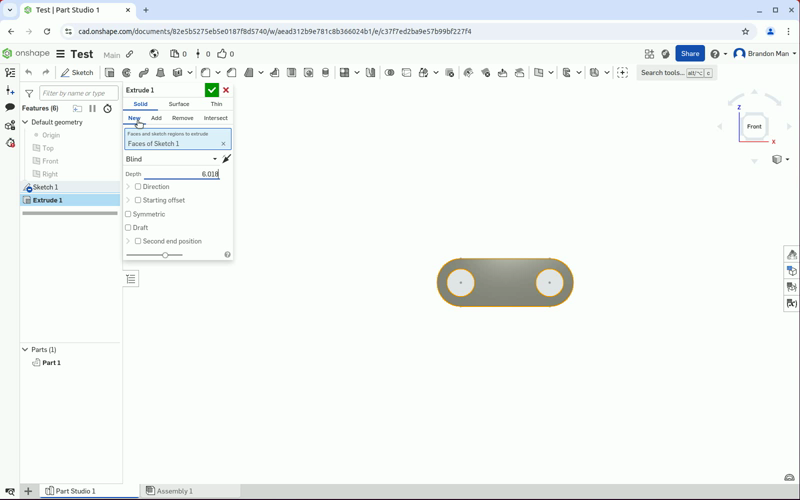
key(enter)
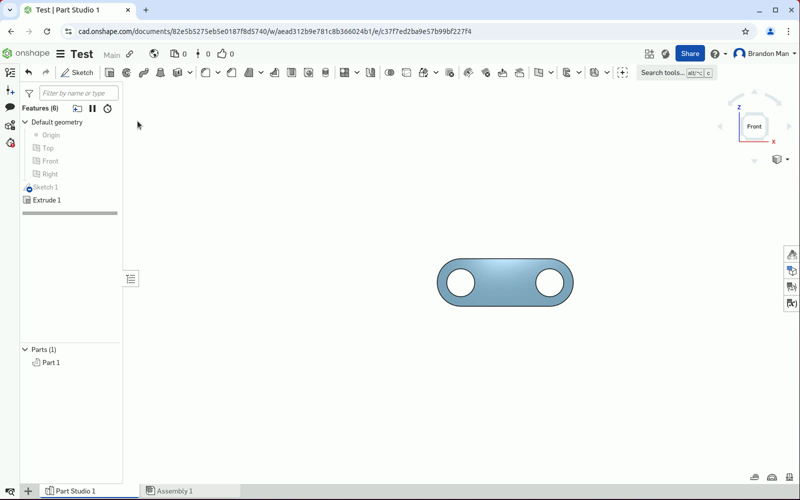
key(shift+h)
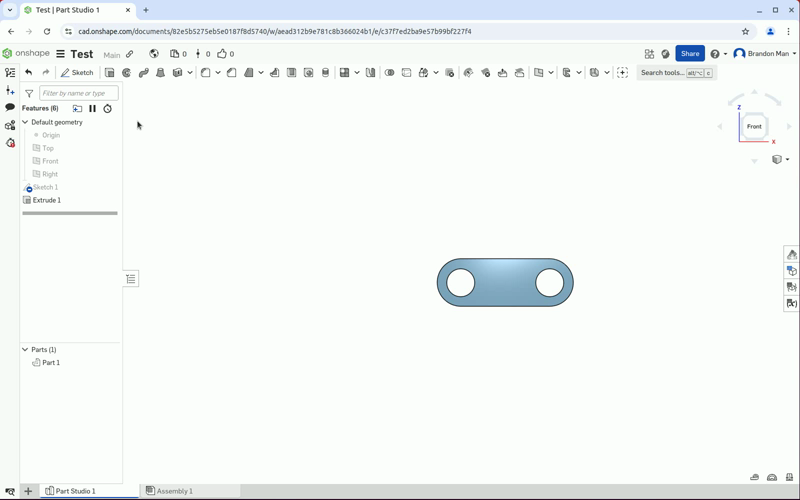
key(shift+h)
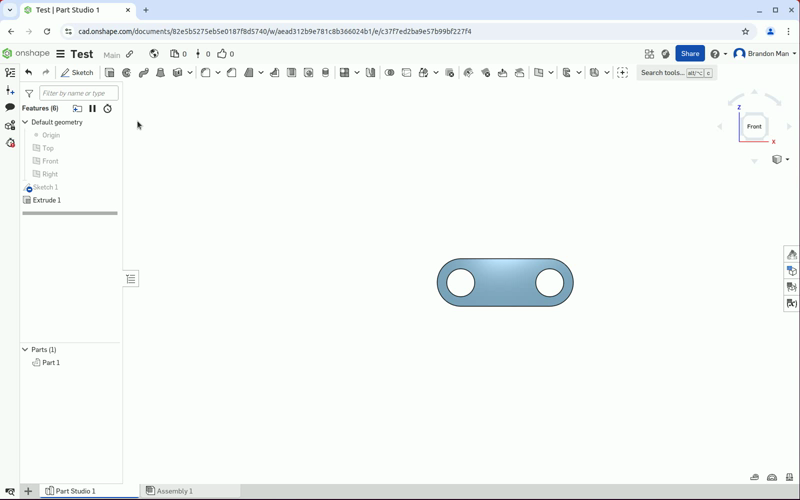
mouse_move(73, 189)
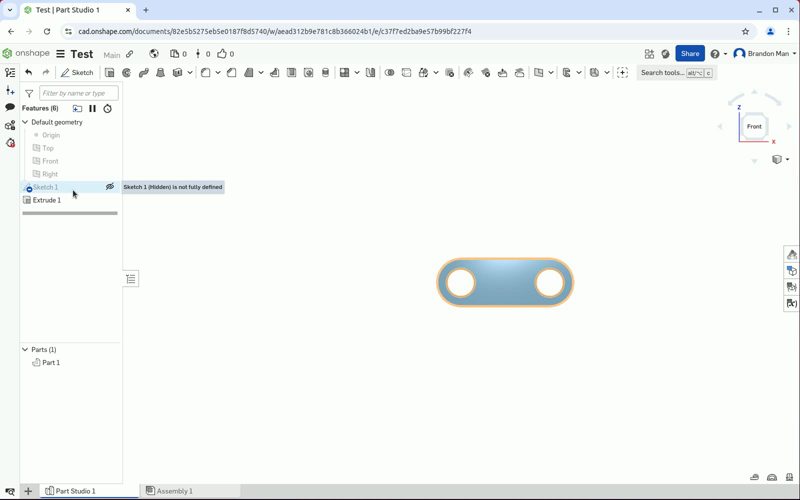
click(73, 189)
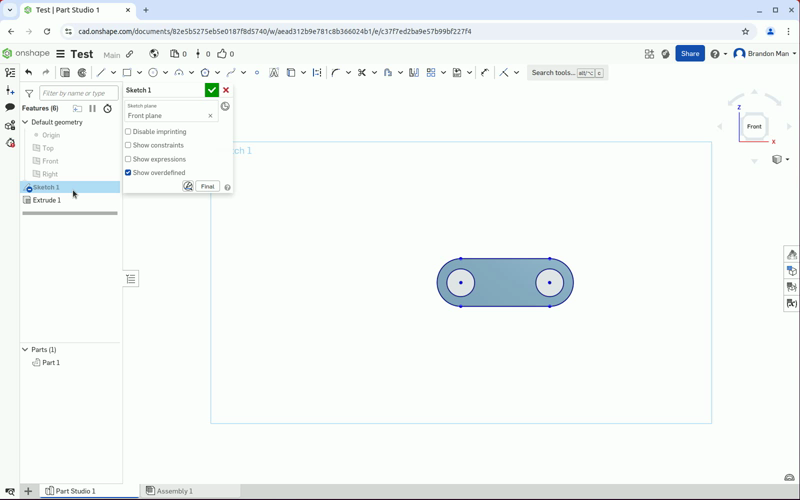
mouse_move(229, 92)
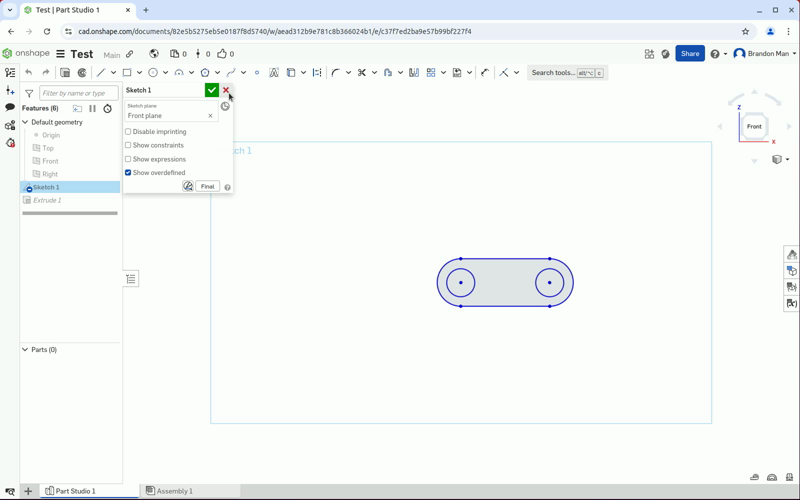
click(229, 92)
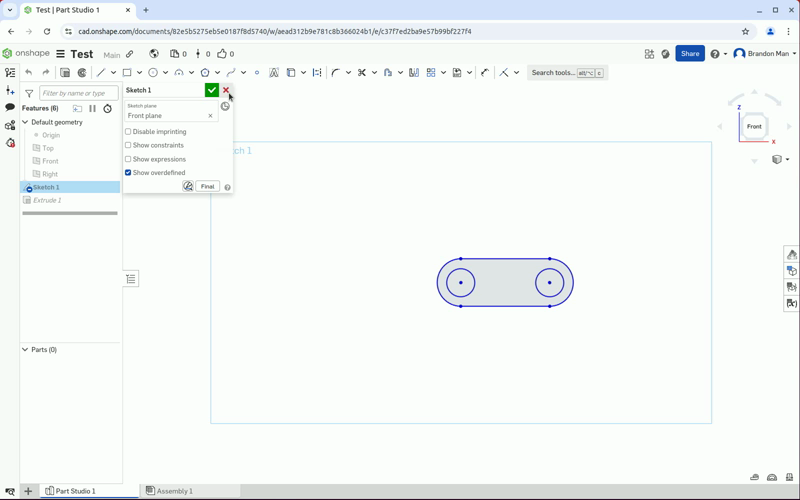
key(shift+s)
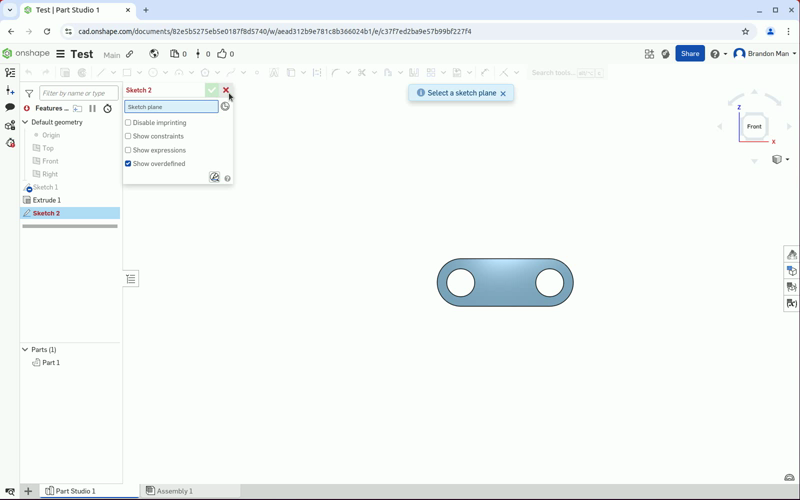
mouse_move(73, 163)
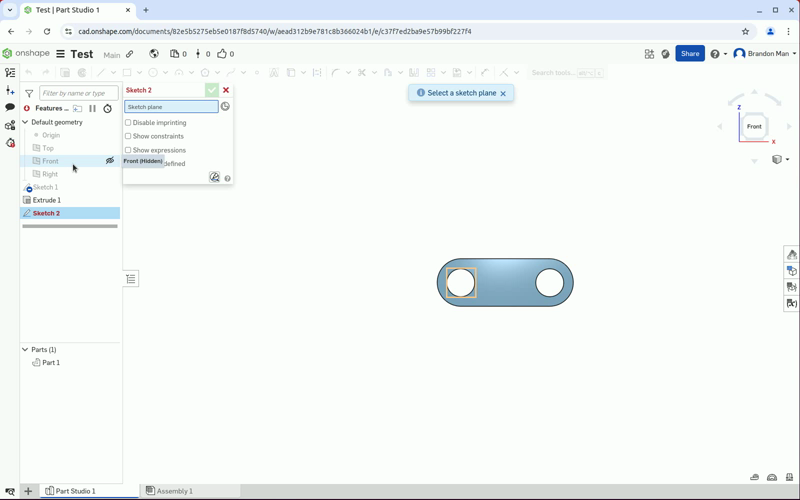
click(73, 163)
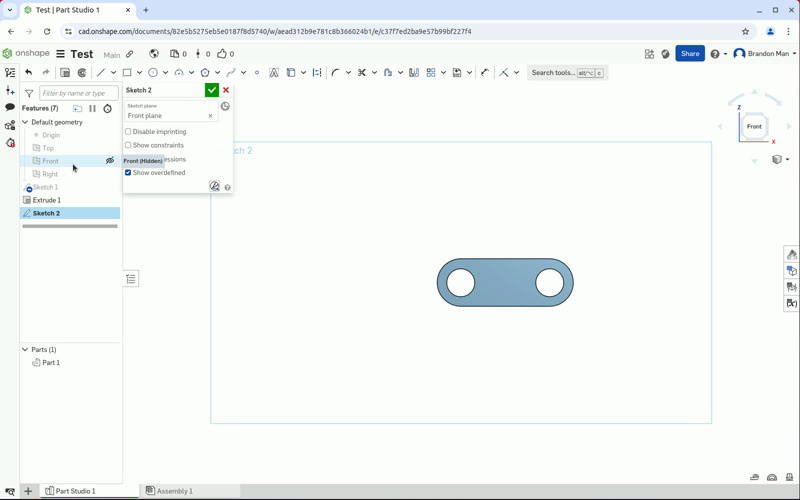
mouse_move(73, 352)
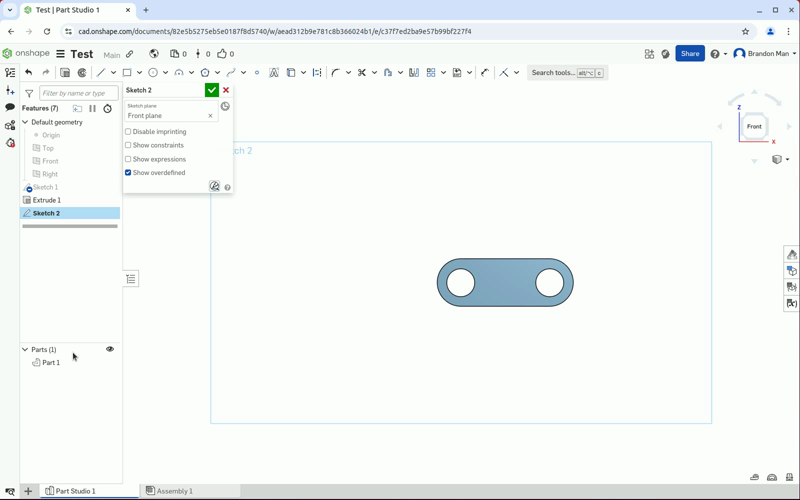
key(y)
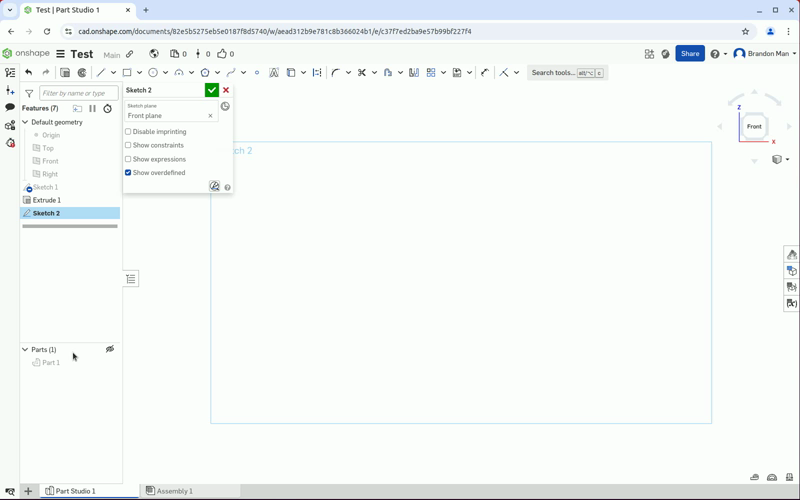
key(c)
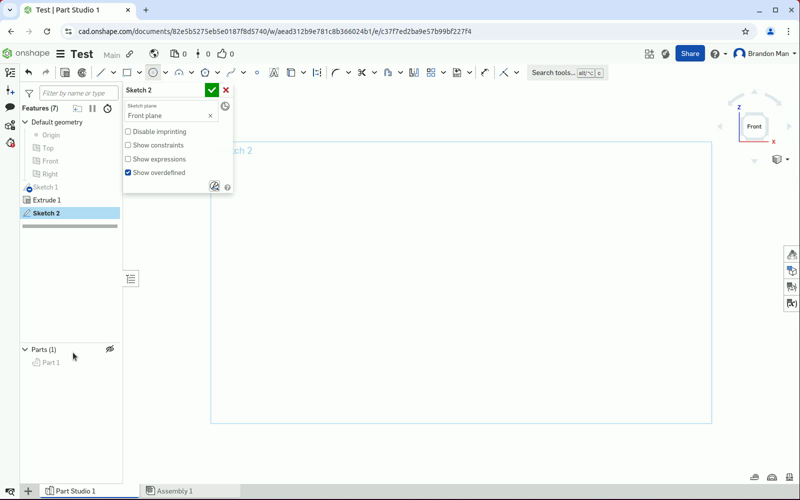
key_down(shift)
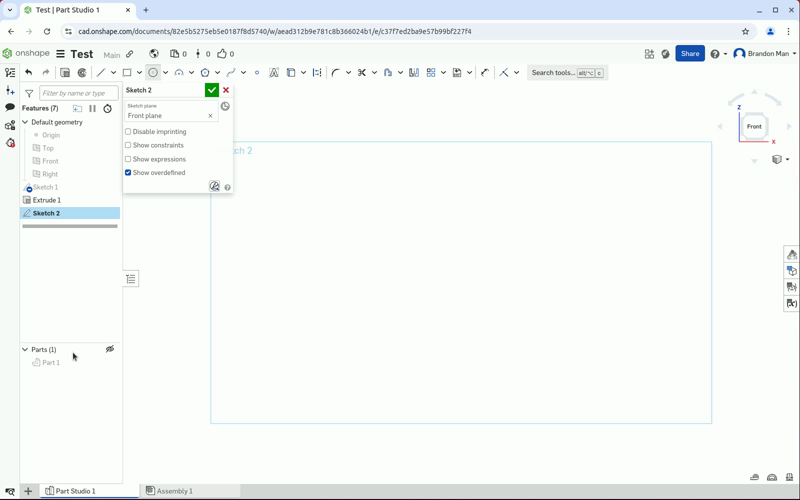
mouse_move(461, 282)
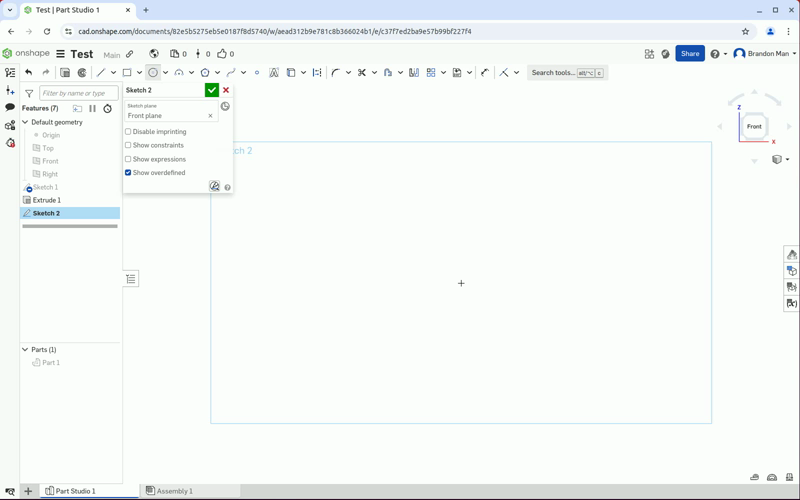
click(461, 282)
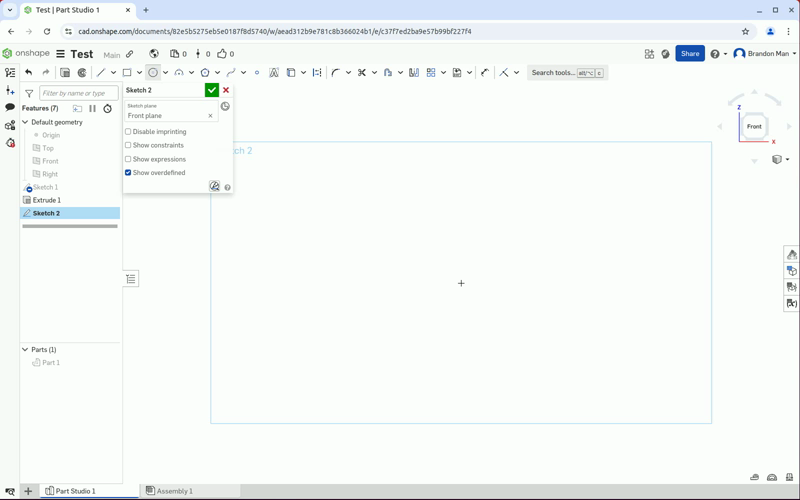
key_up(shift)
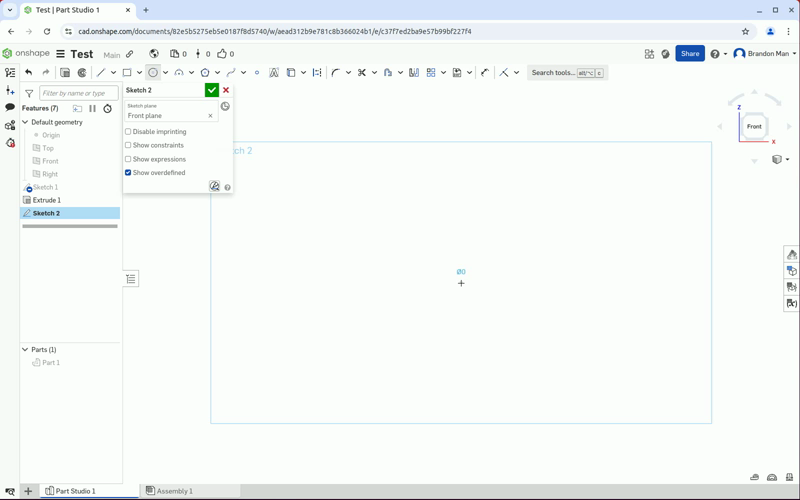
mouse_move(467, 282)
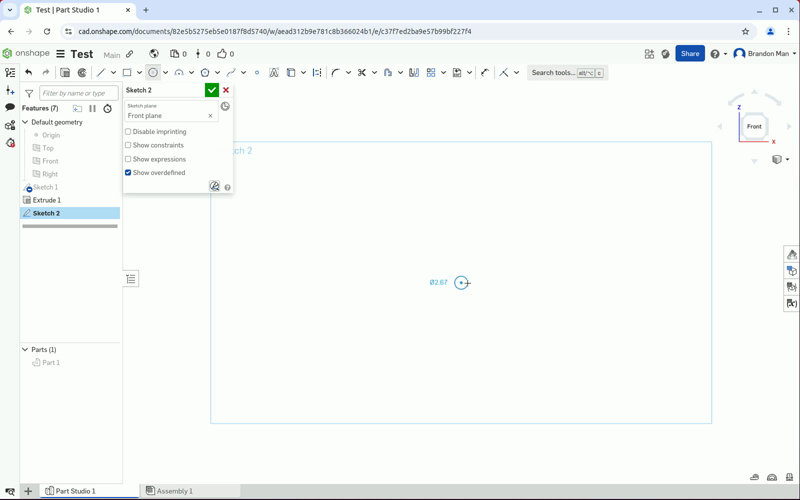
click(467, 282)
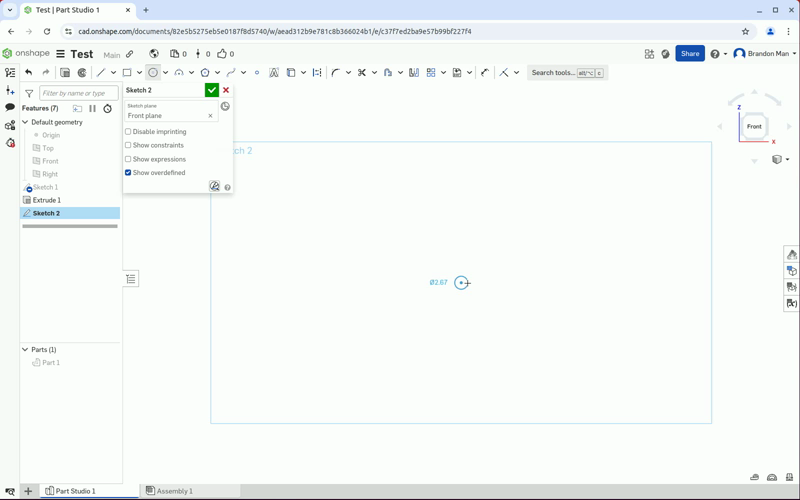
key(esc)
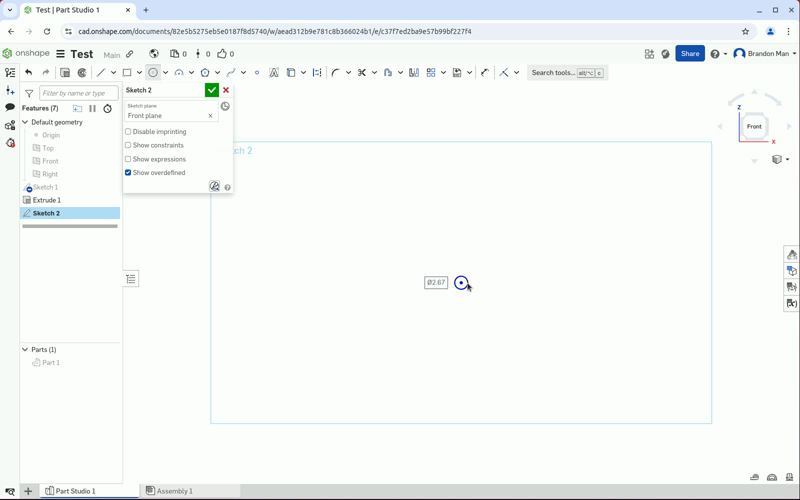
mouse_move(464, 285)
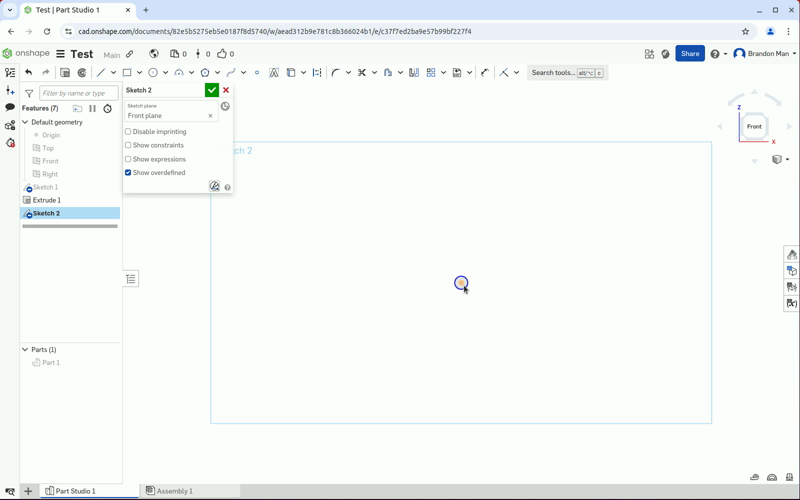
scroll(6)
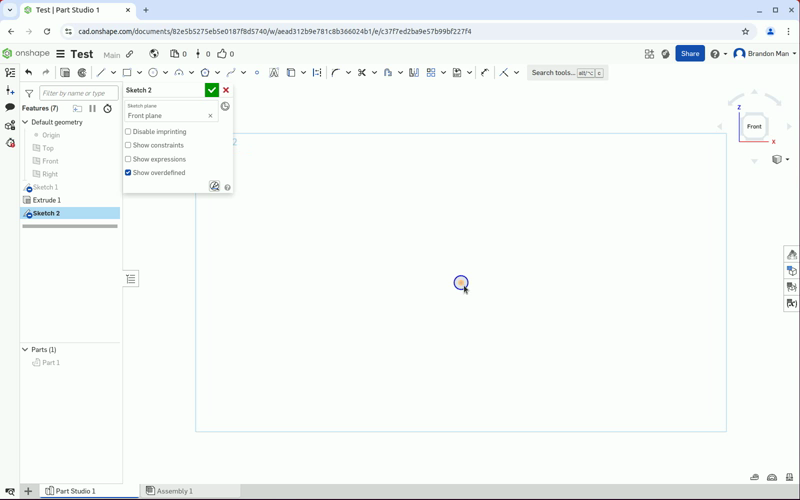
scroll(6)
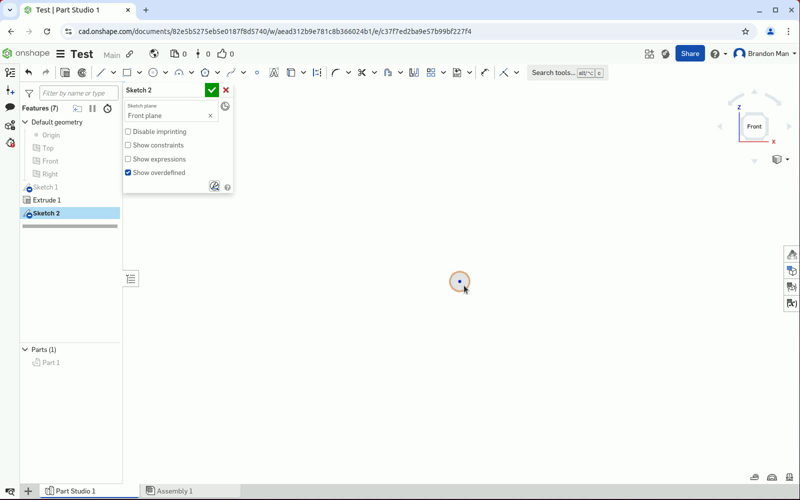
scroll(6)
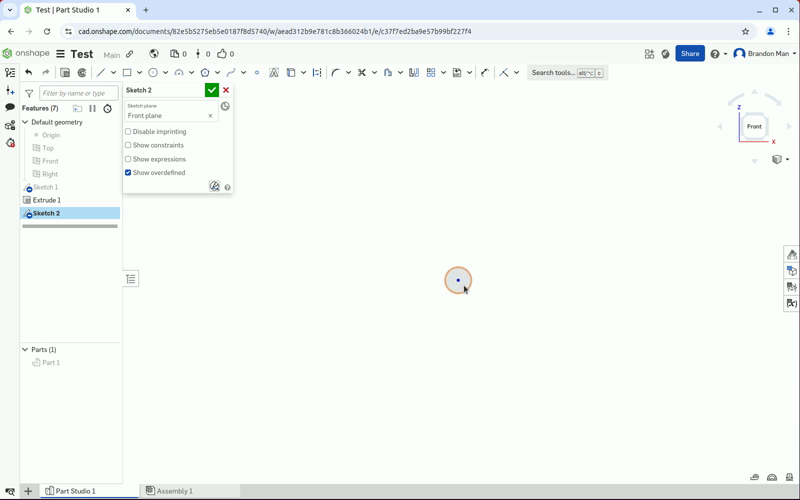
scroll(6)
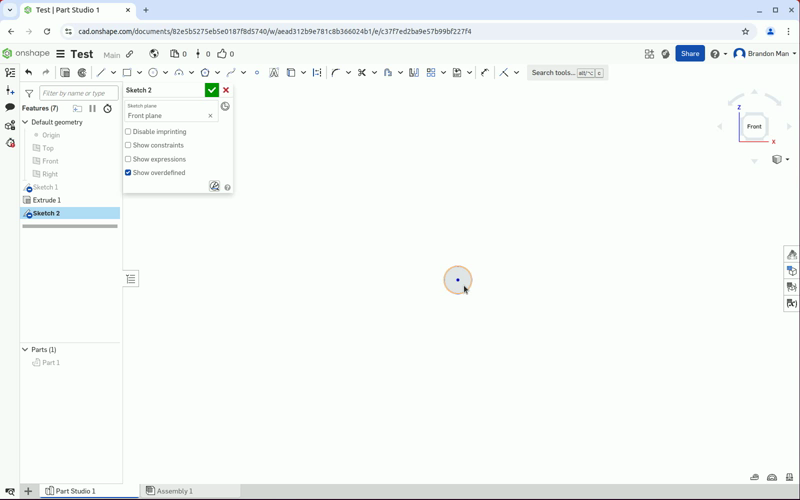
scroll(6)
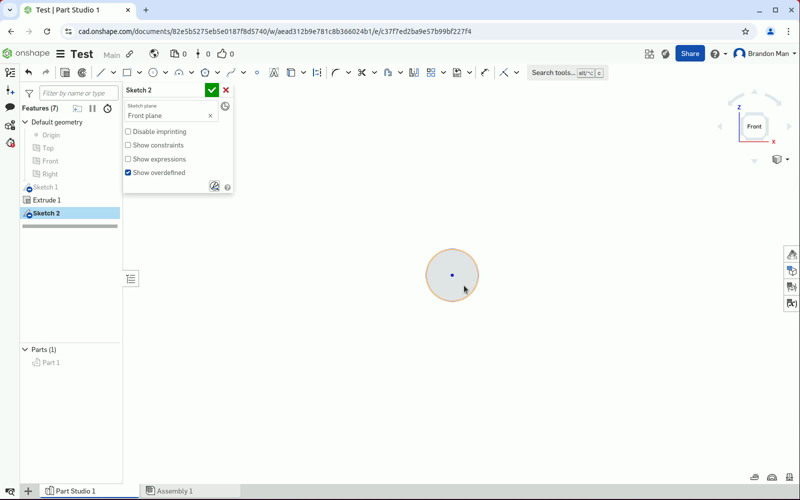
scroll(6)
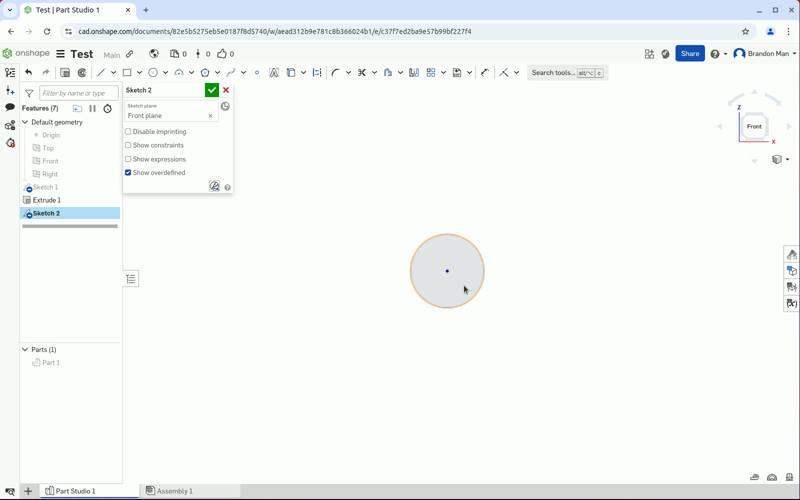
scroll(6)
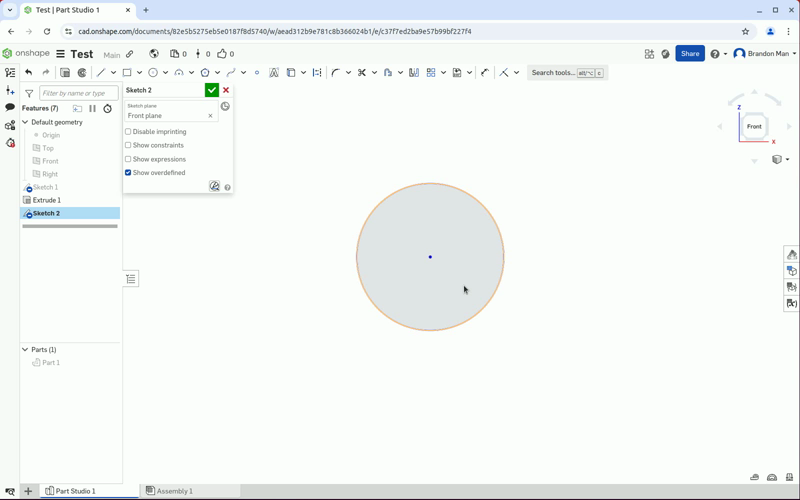
click(464, 285)
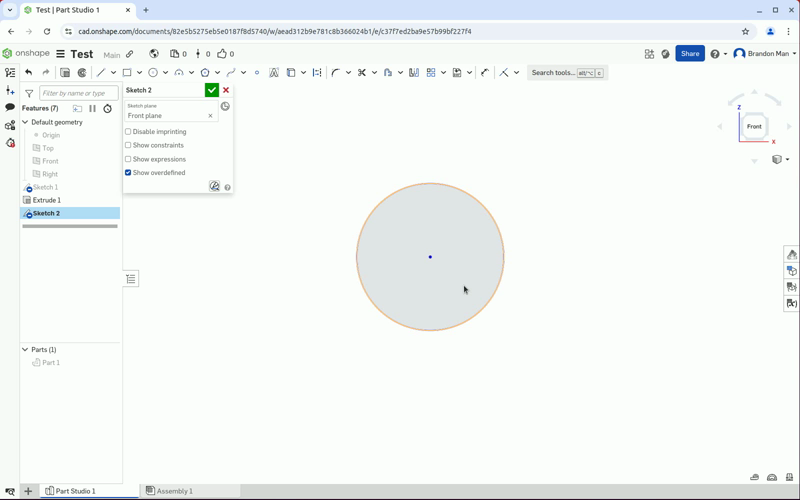
scroll(-6)
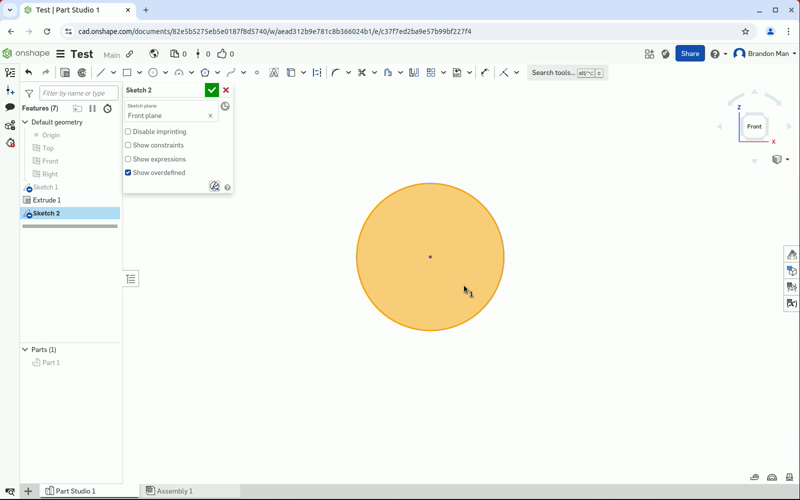
scroll(-6)
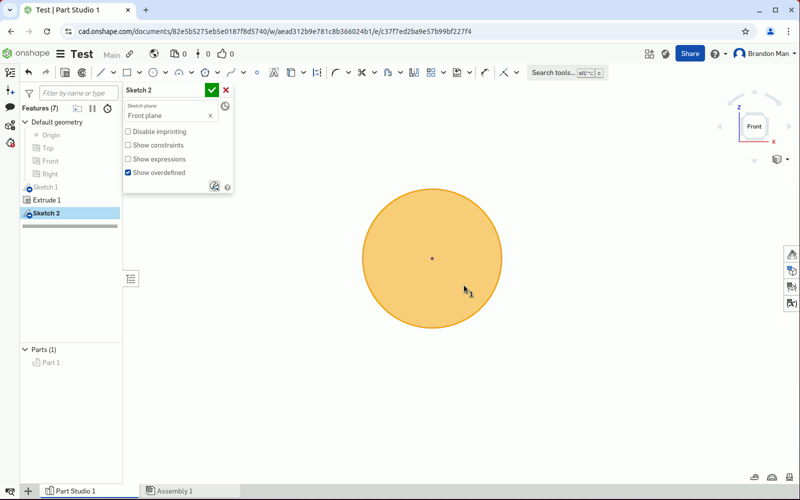
scroll(-6)
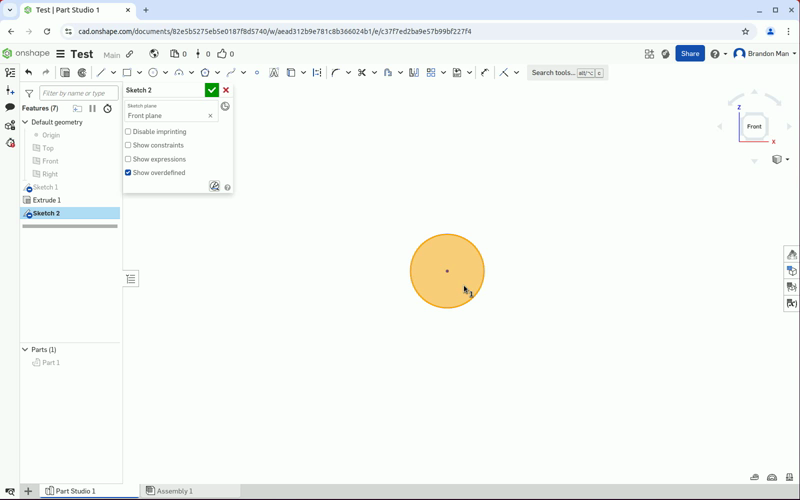
scroll(-6)
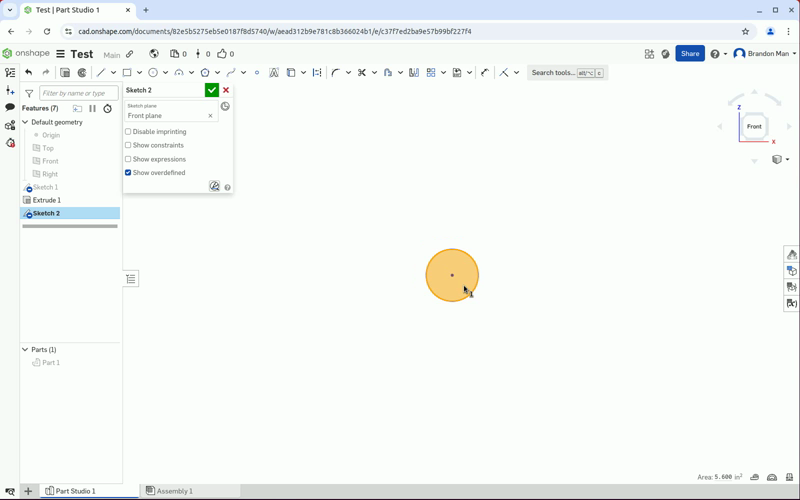
scroll(-6)
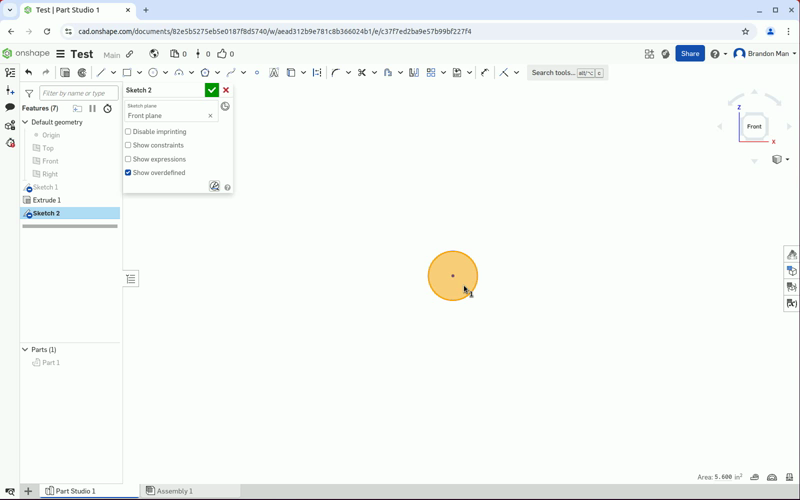
scroll(-6)
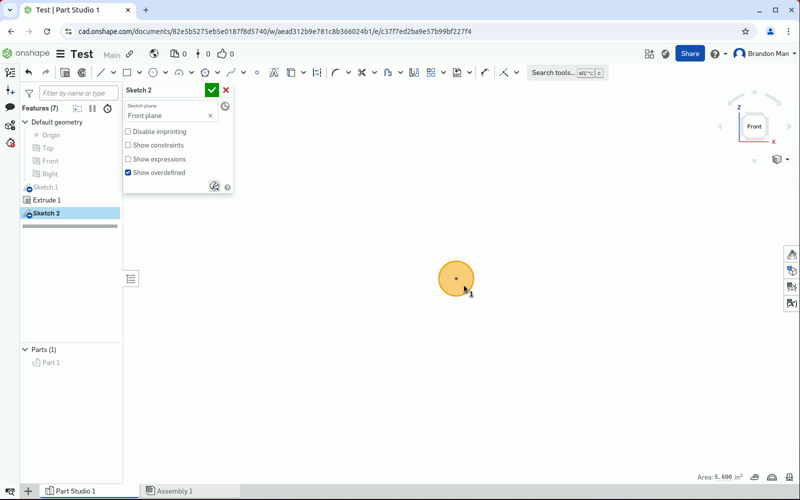
scroll(-6)
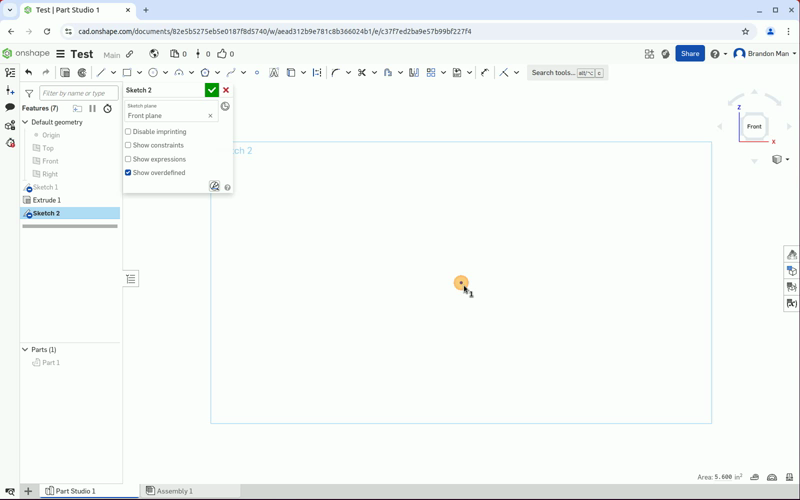
mouse_move(73, 352)
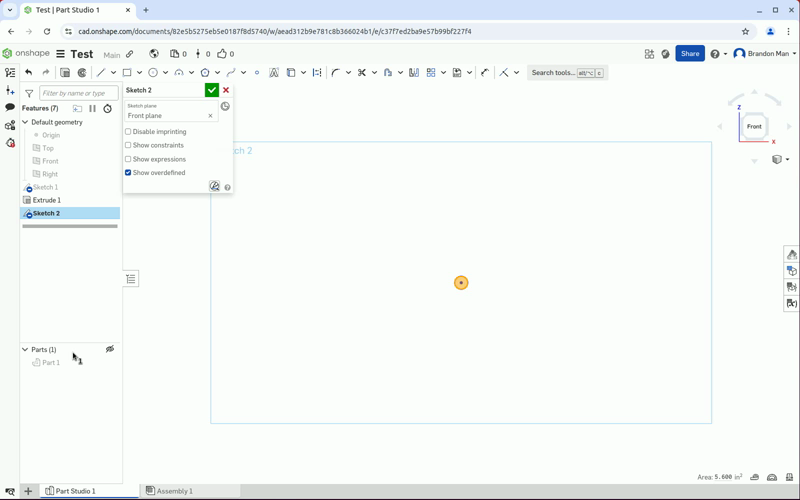
key(shift+y)
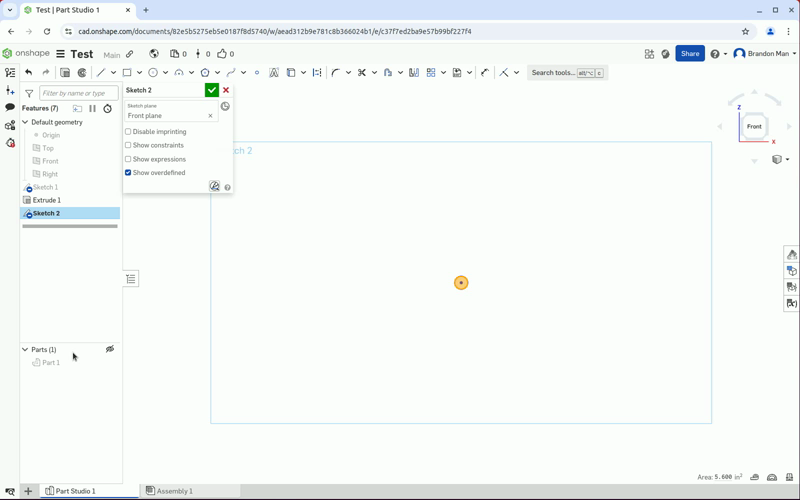
key(shift+e)
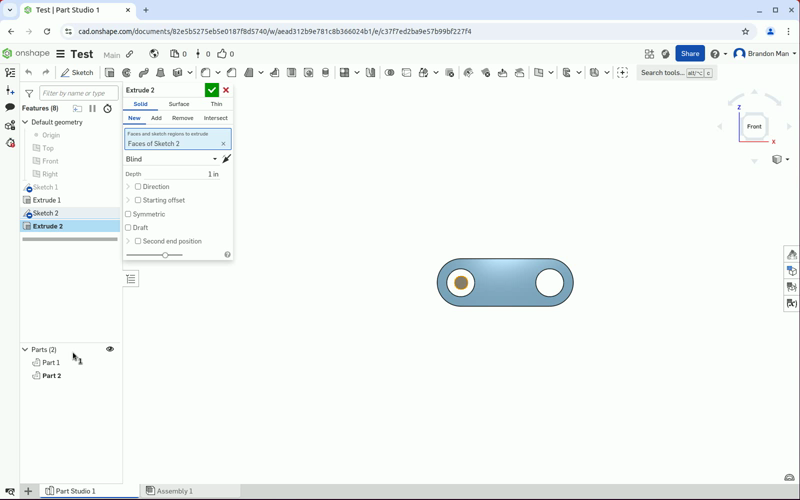
mouse_move(143, 106)
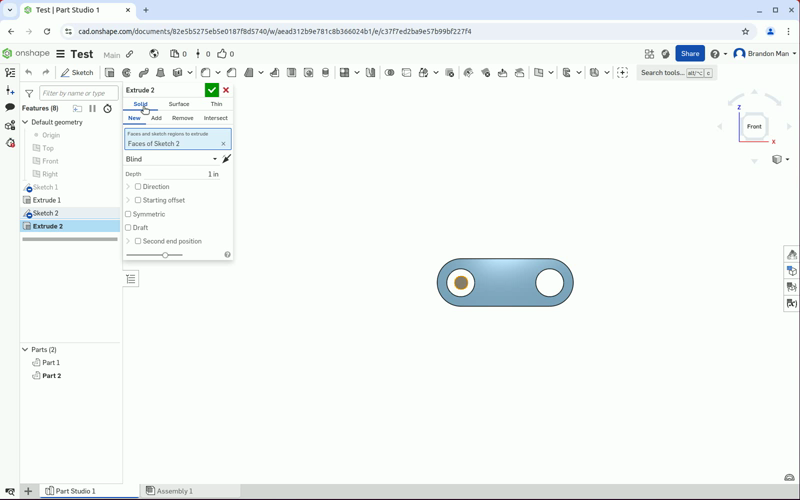
click(143, 106)
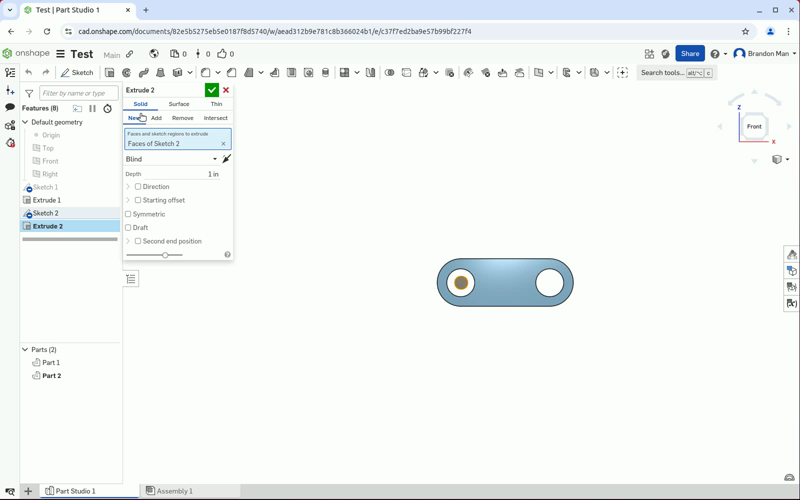
mouse_move(137, 120)
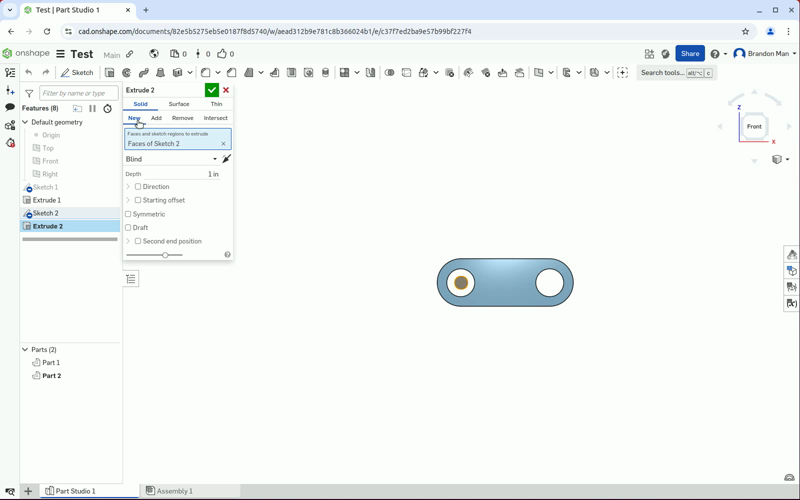
click(137, 120)
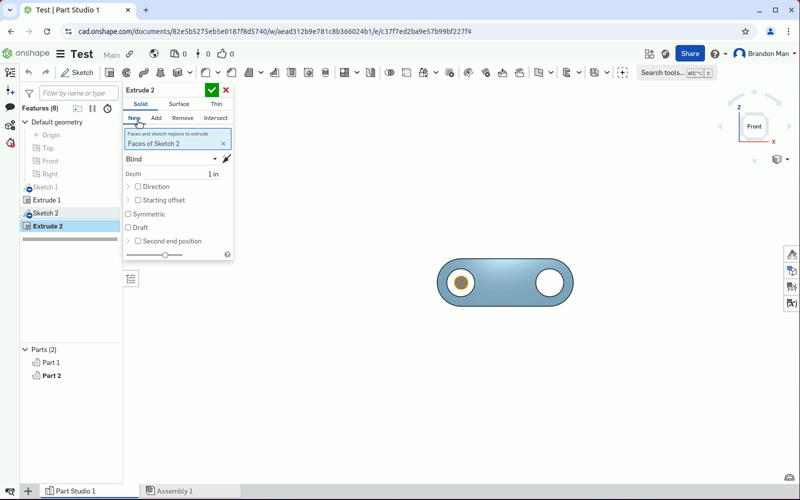
key(tab, 4)
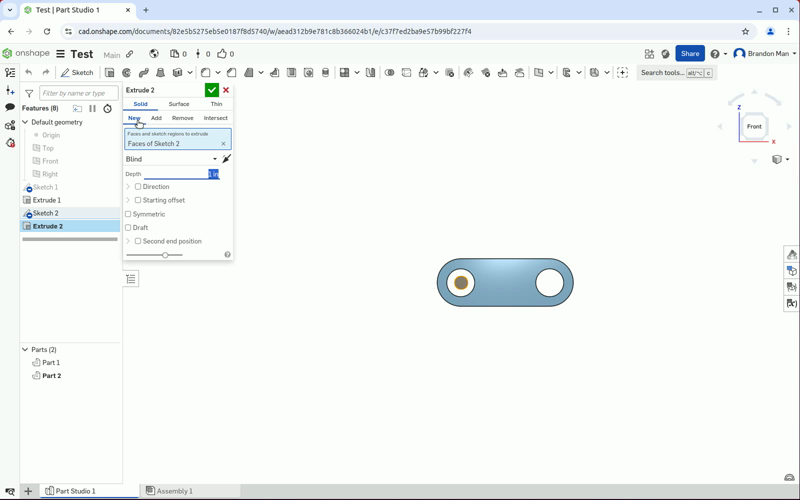
text(6.018)
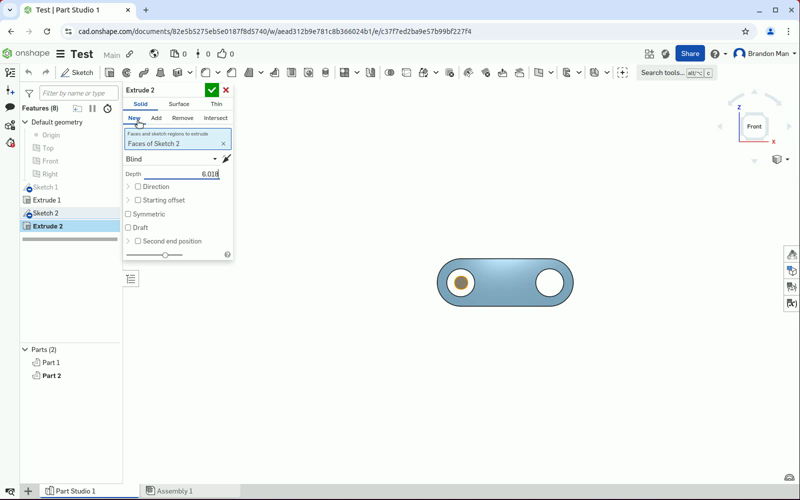
key(enter)
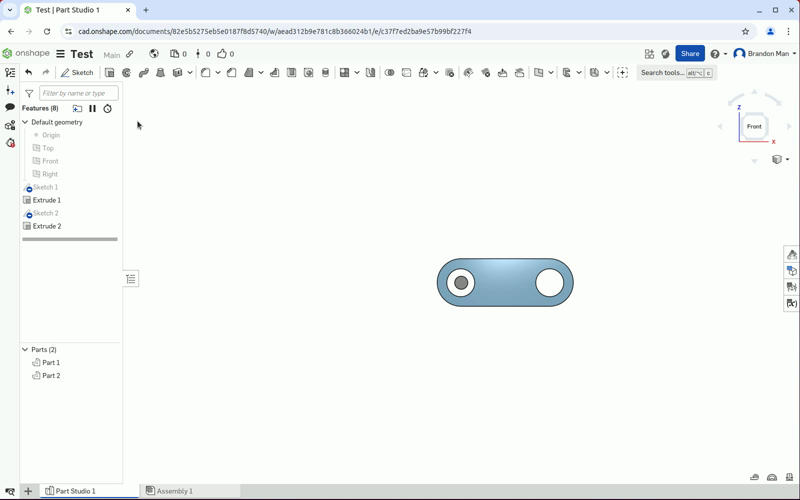
key(shift+h)
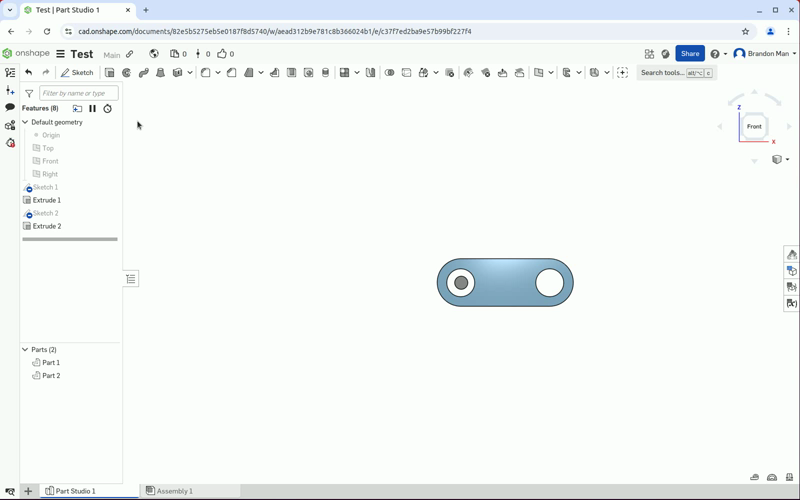
key(shift+h)
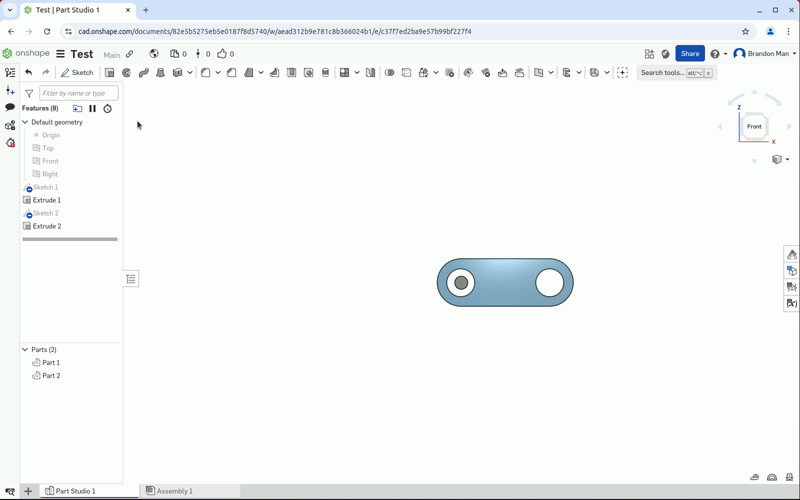
mouse_move(73, 189)
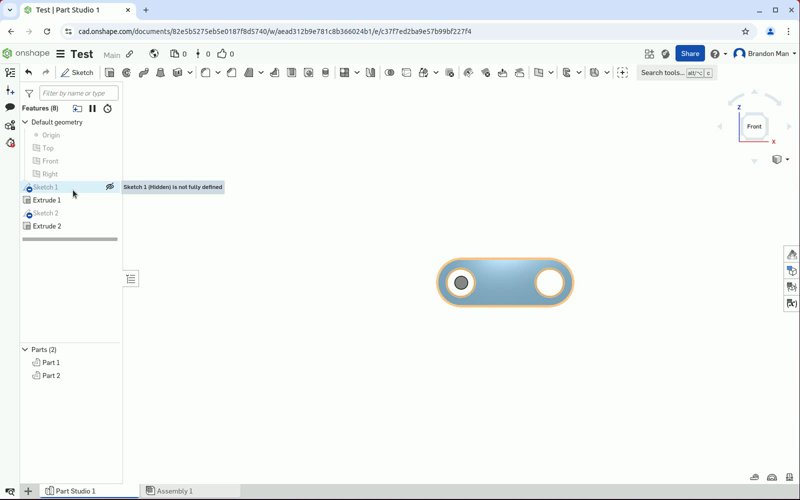
click(73, 189)
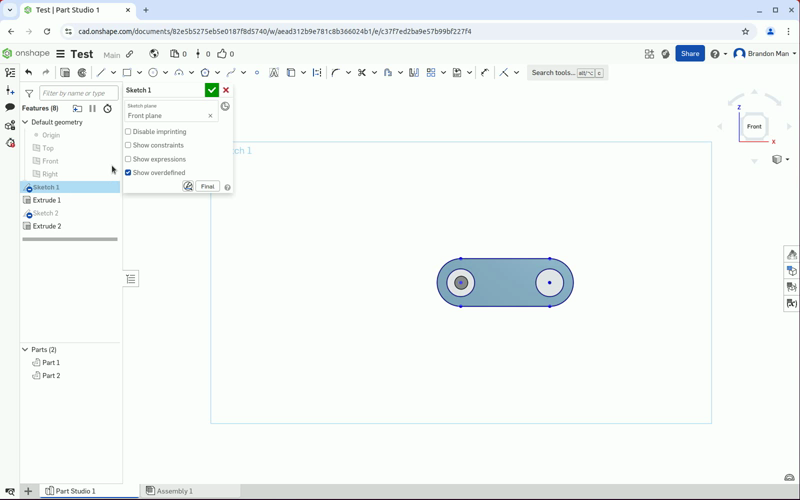
mouse_move(229, 92)
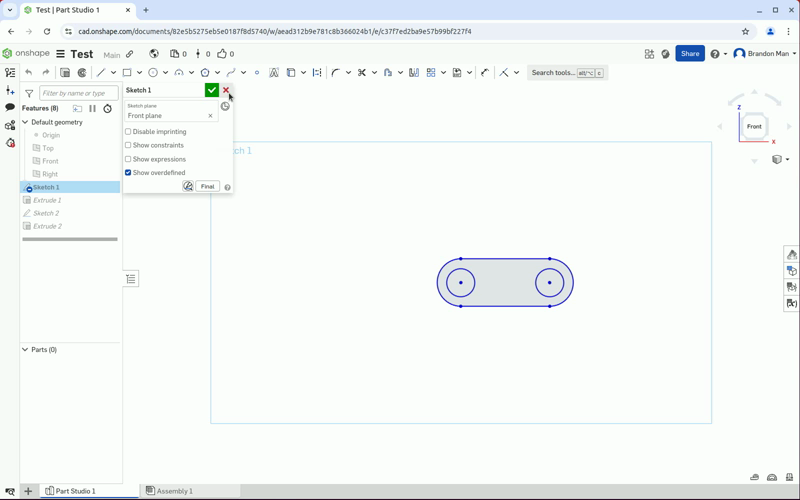
click(229, 92)
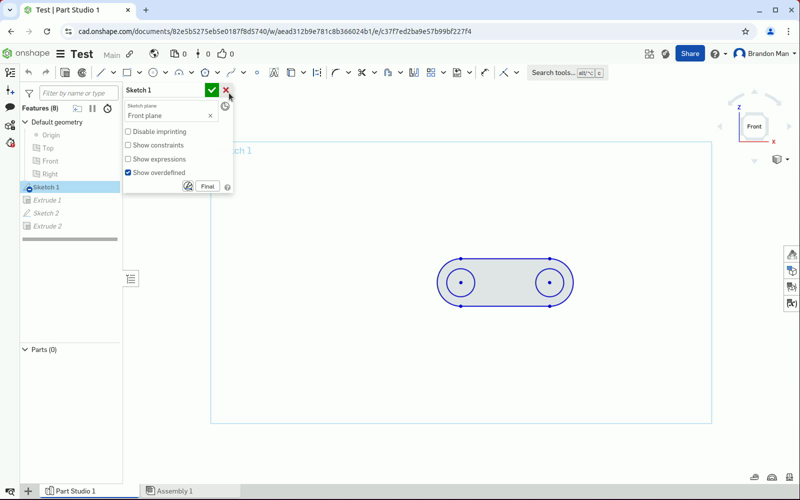
key(shift+s)
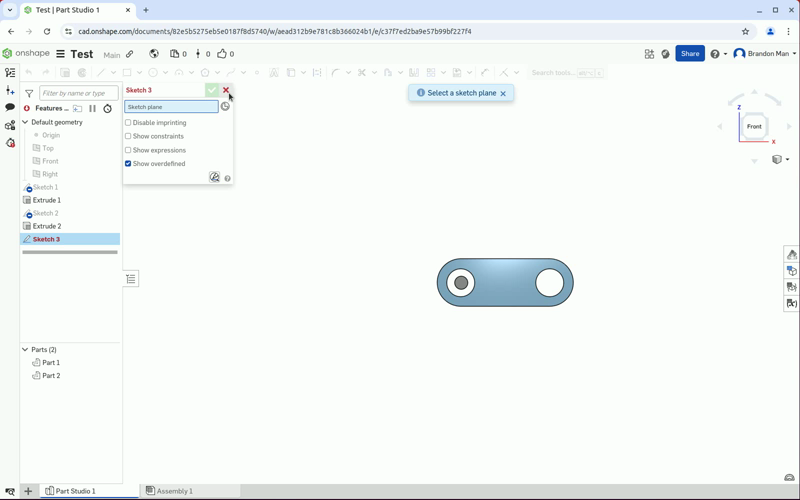
mouse_move(73, 163)
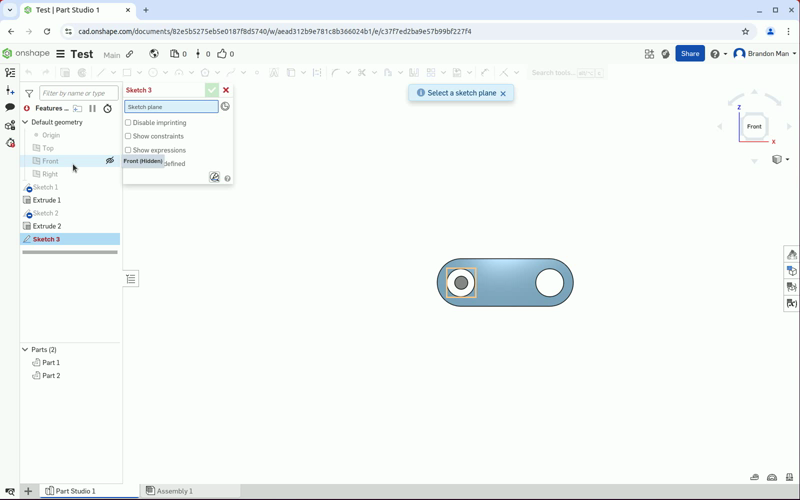
click(73, 163)
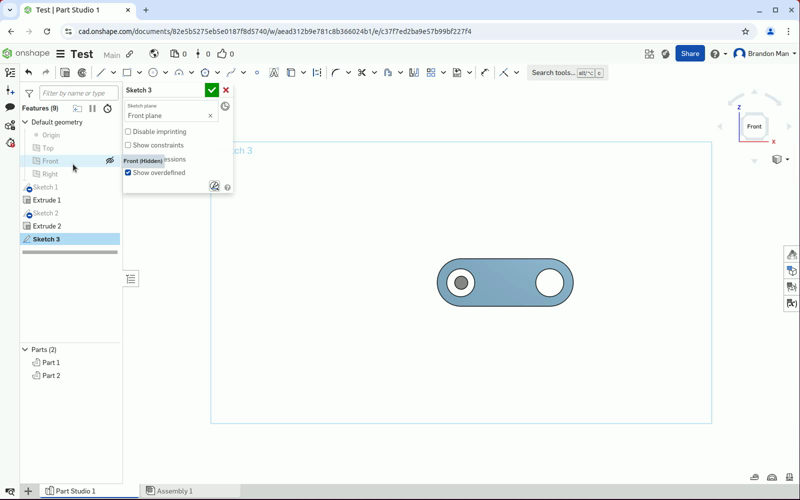
mouse_move(73, 352)
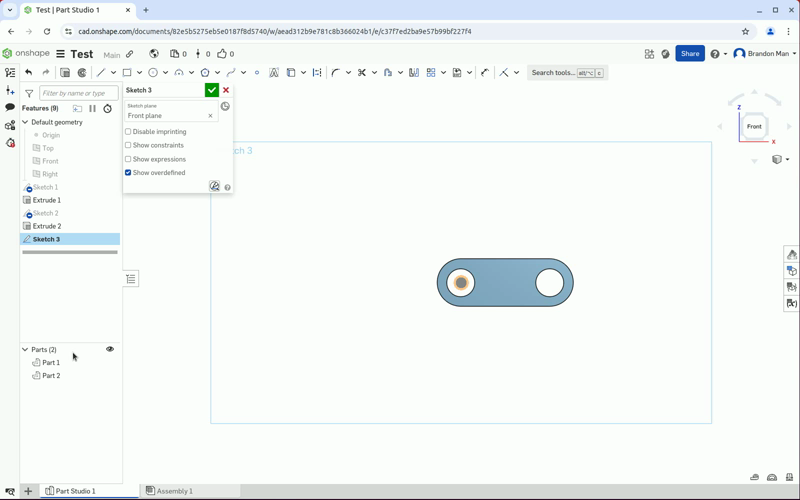
key(y)
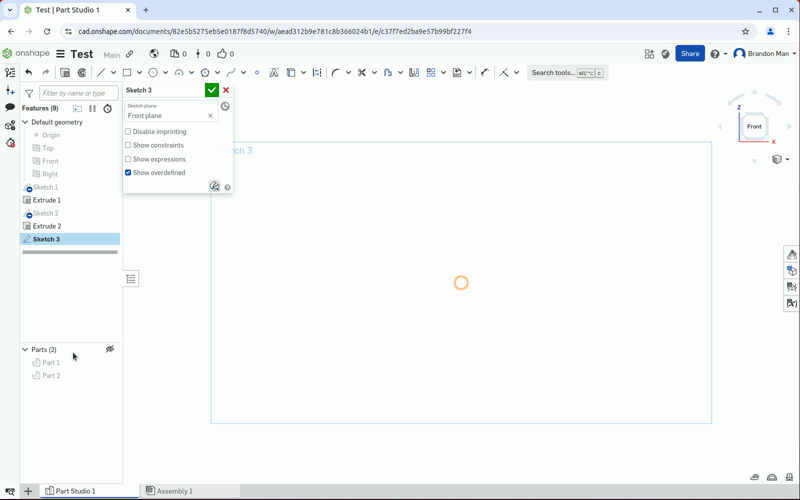
key(c)
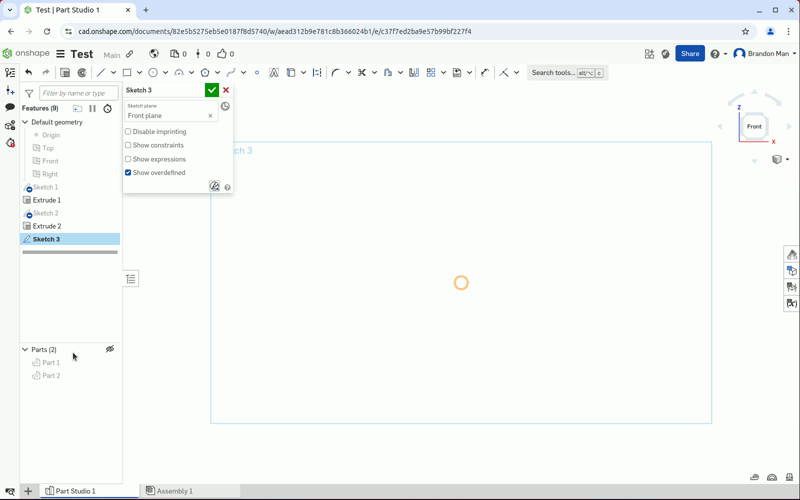
key_down(shift)
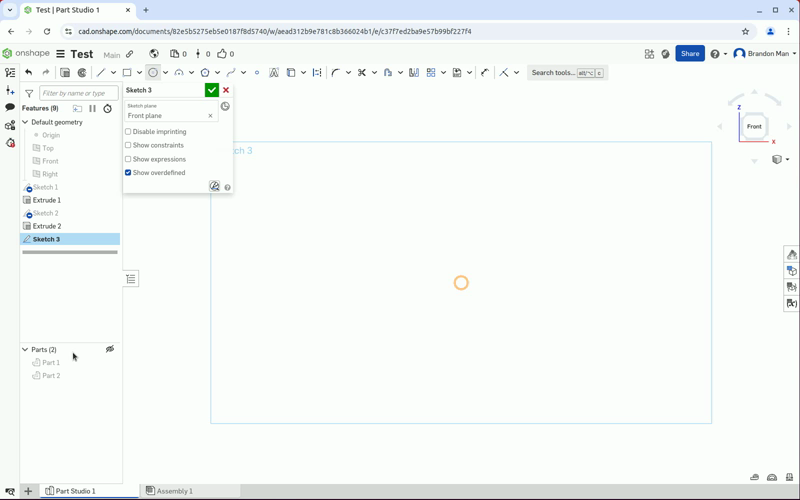
mouse_move(550, 282)
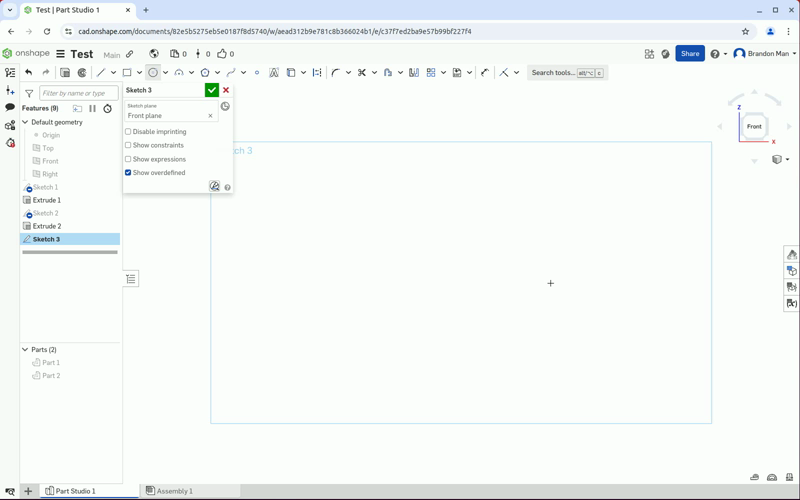
click(550, 282)
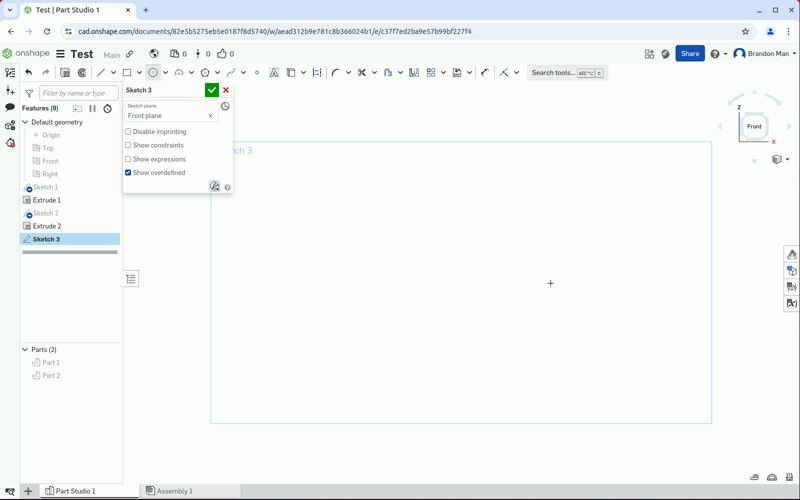
key_up(shift)
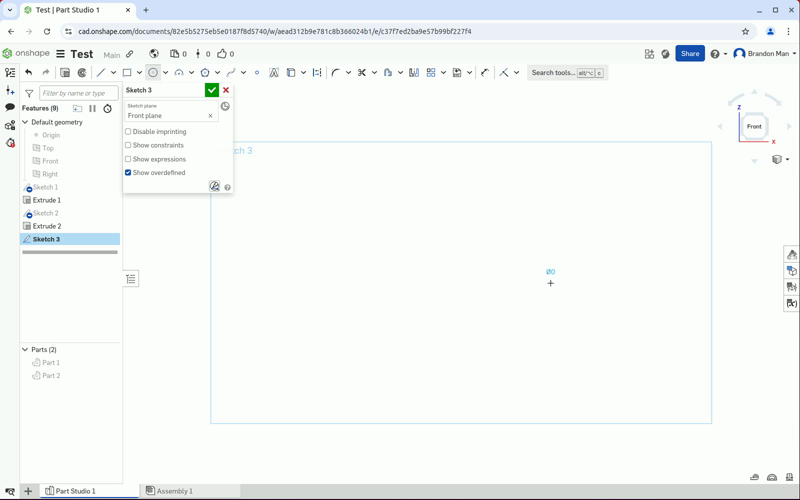
mouse_move(556, 282)
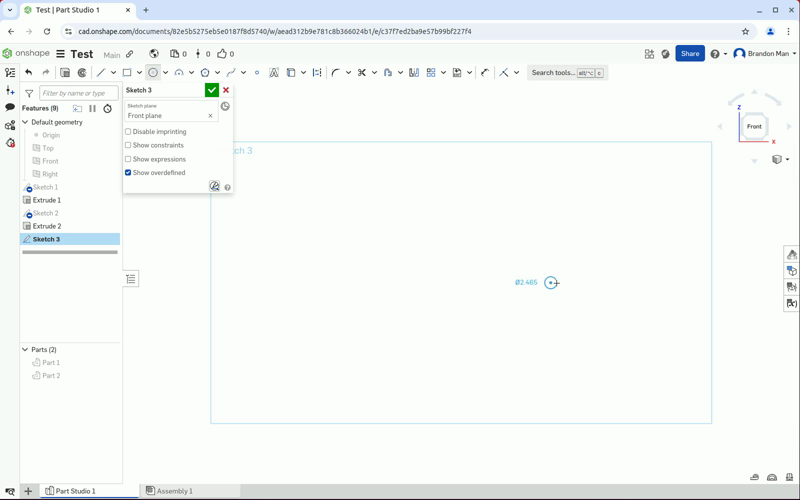
click(556, 282)
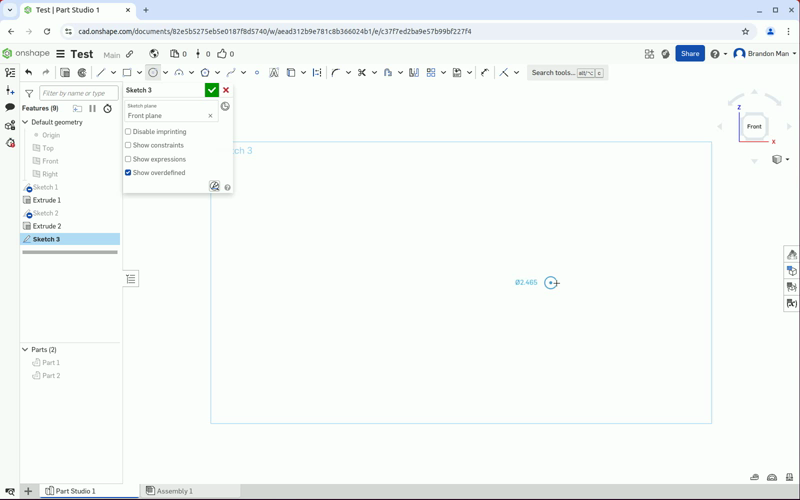
key(esc)
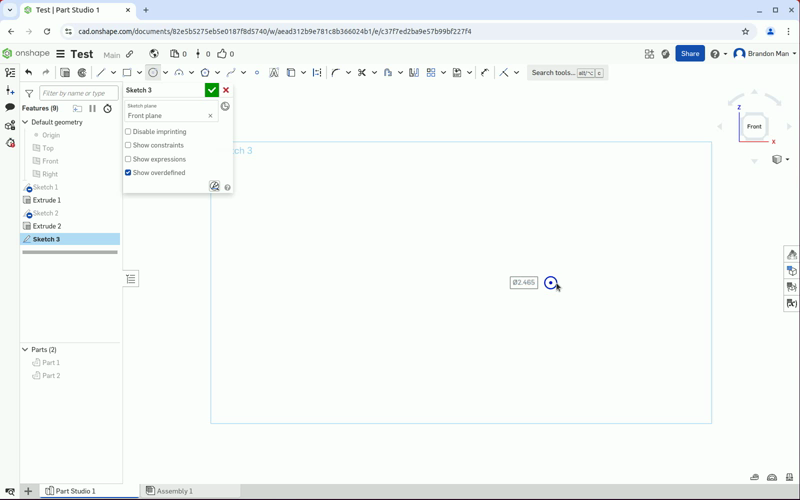
mouse_move(550, 280)
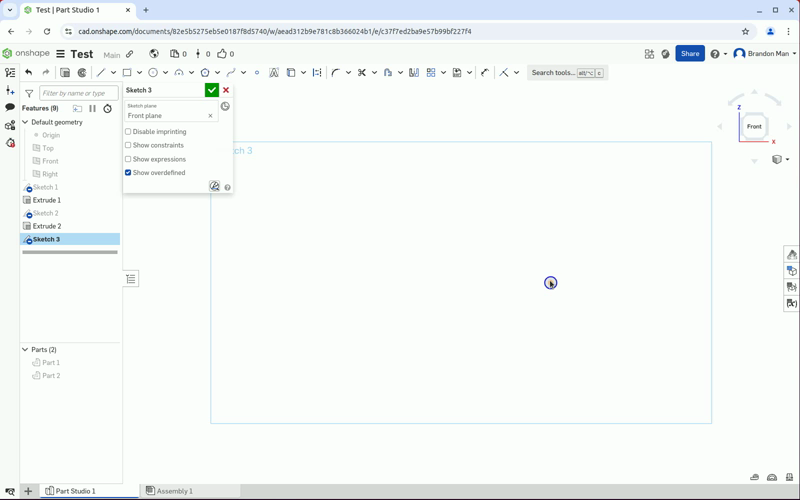
scroll(6)
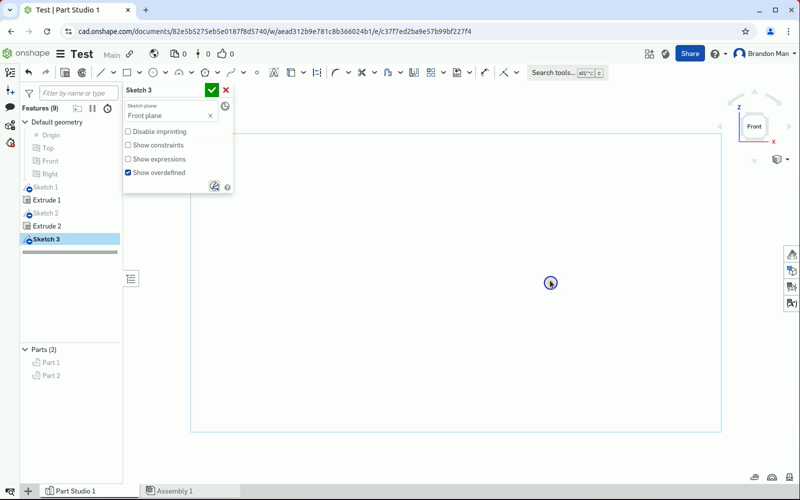
scroll(6)
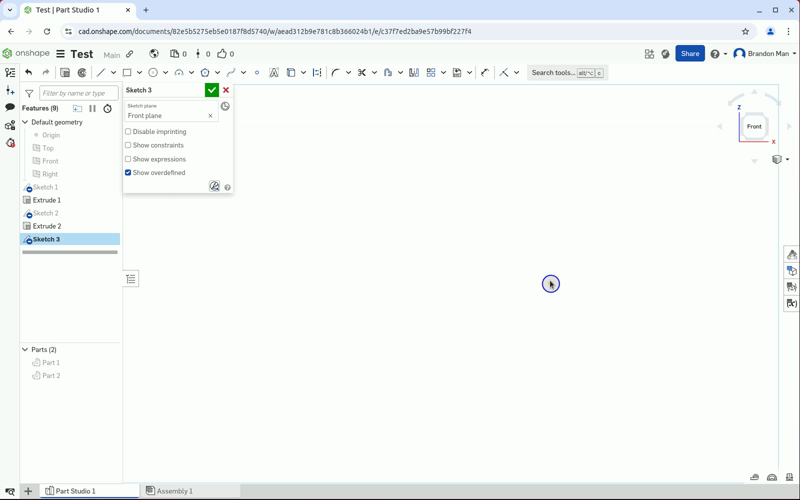
scroll(6)
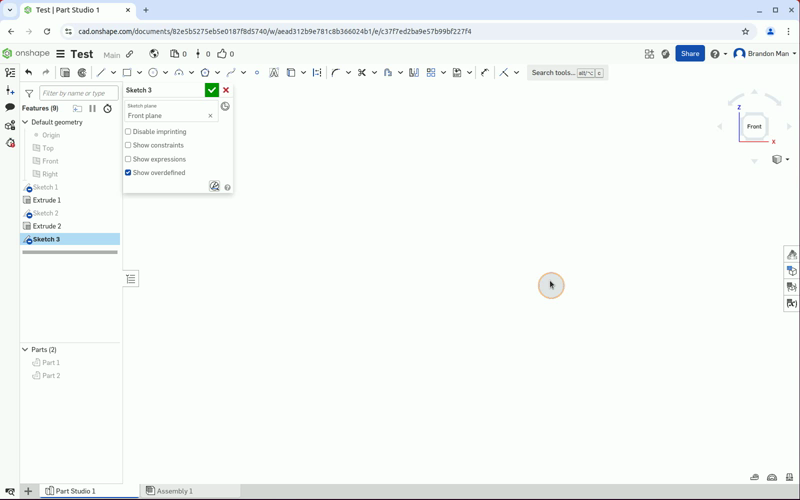
scroll(6)
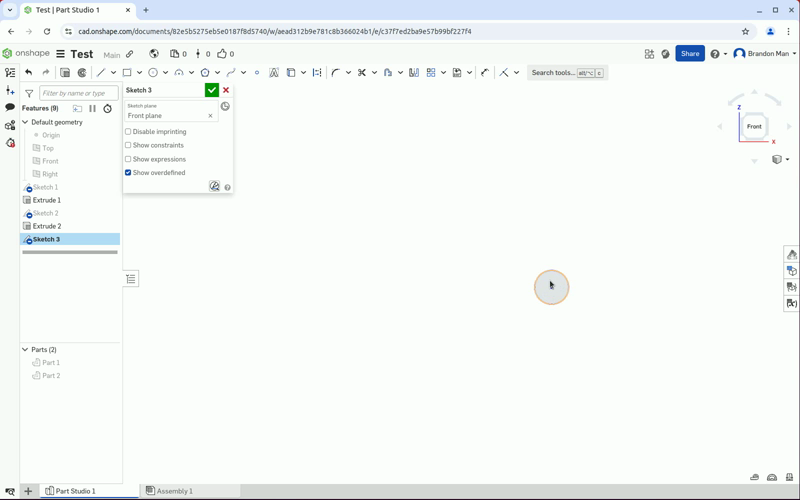
scroll(6)
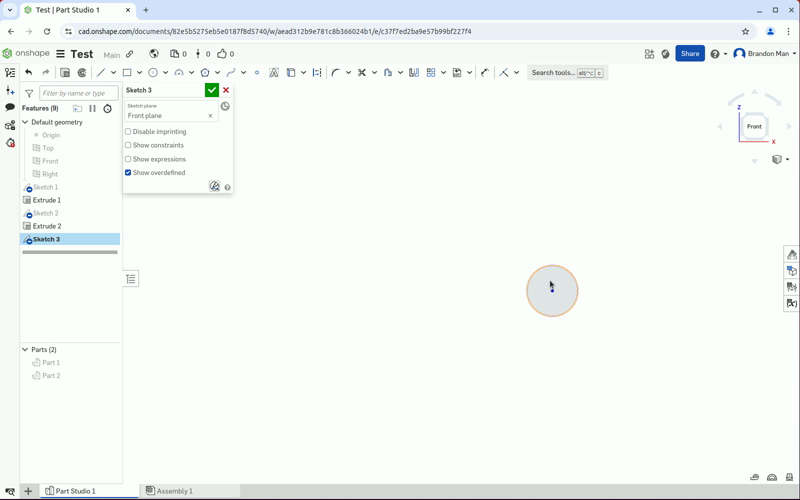
scroll(6)
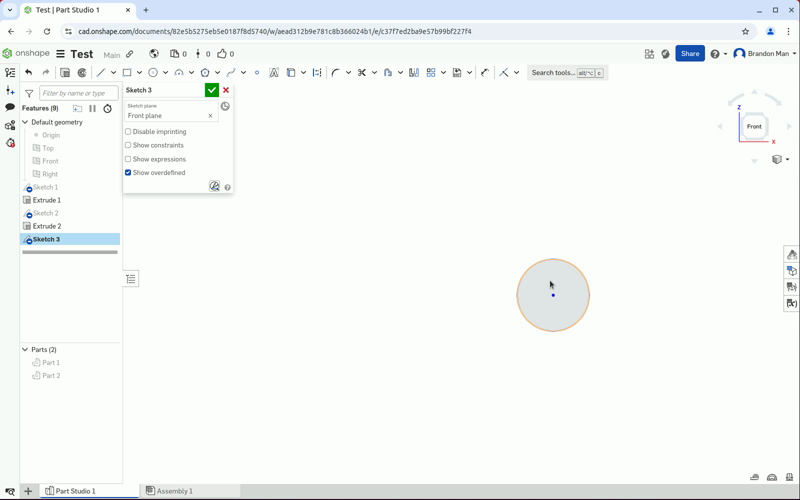
scroll(6)
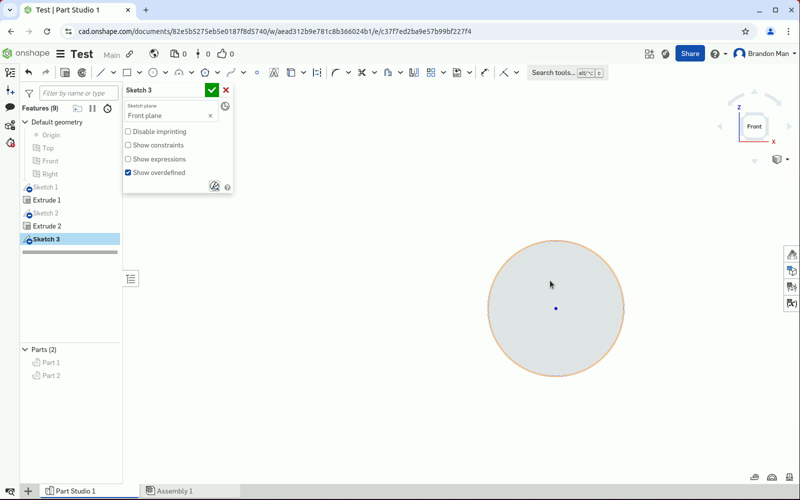
click(550, 280)
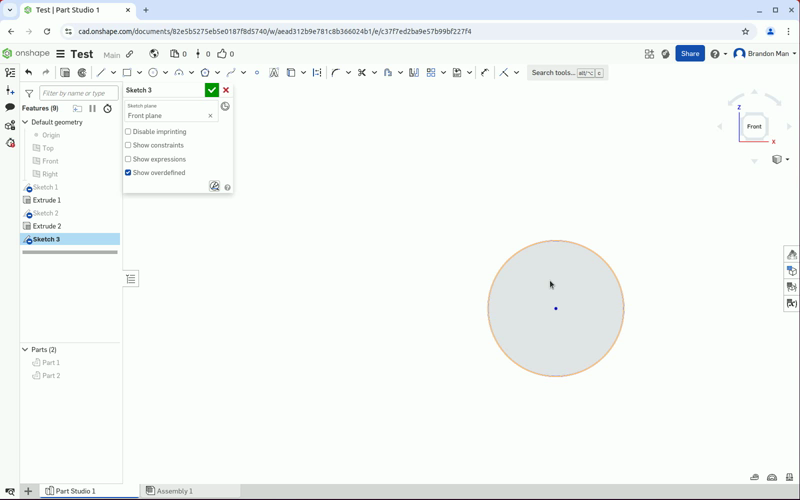
scroll(-6)
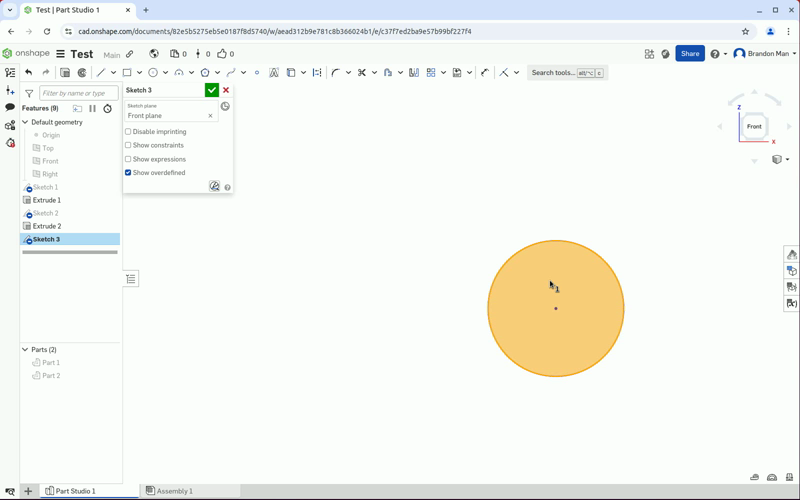
scroll(-6)
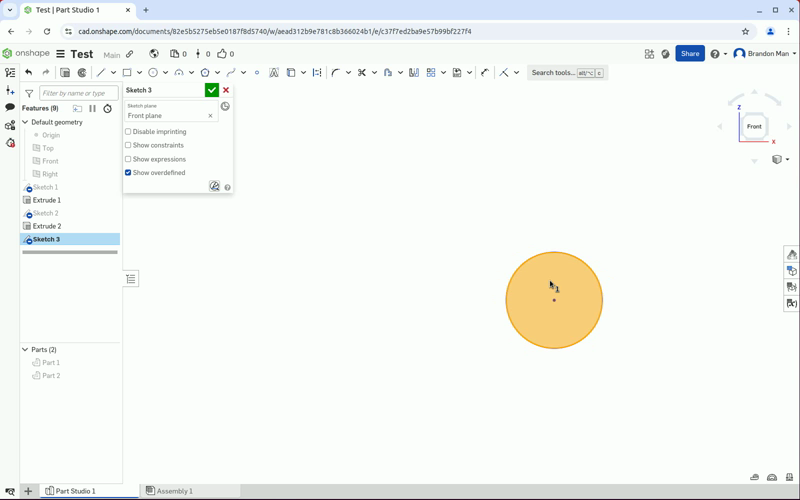
scroll(-6)
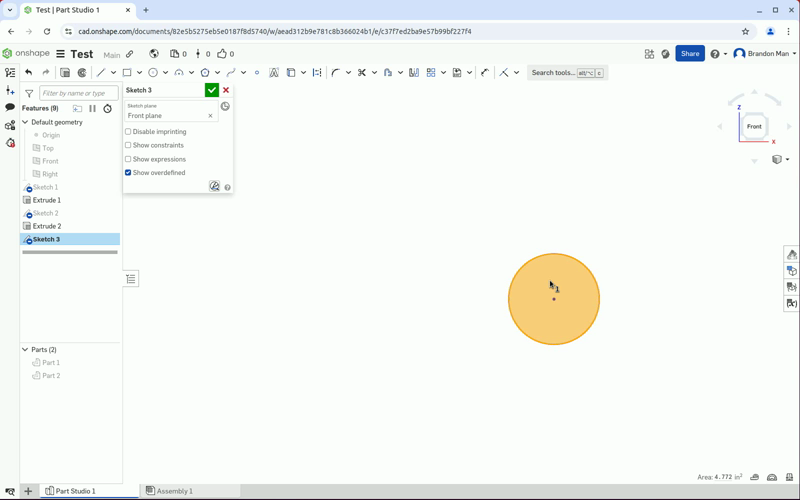
scroll(-6)
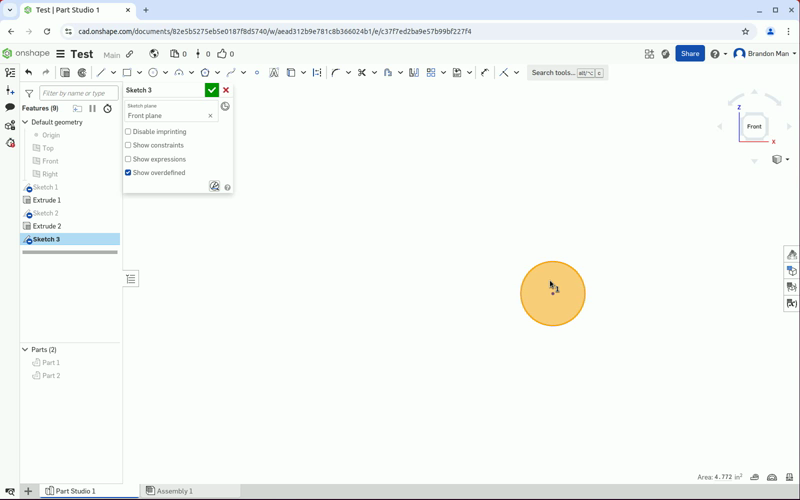
scroll(-6)
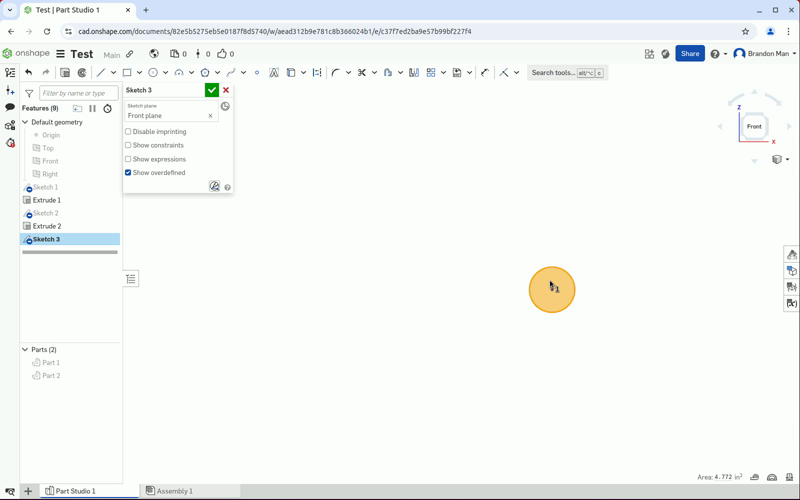
scroll(-6)
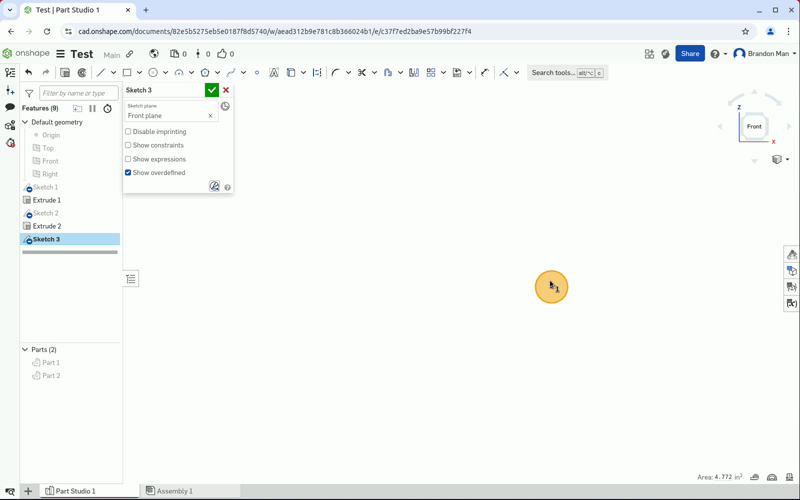
scroll(-6)
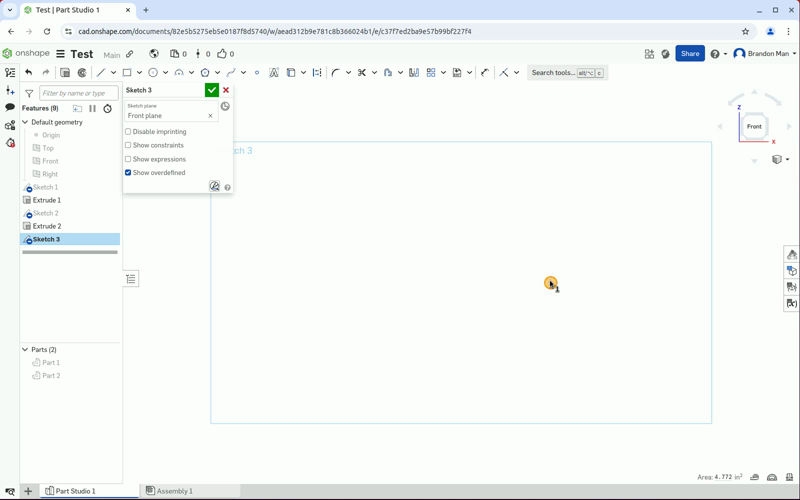
mouse_move(73, 352)
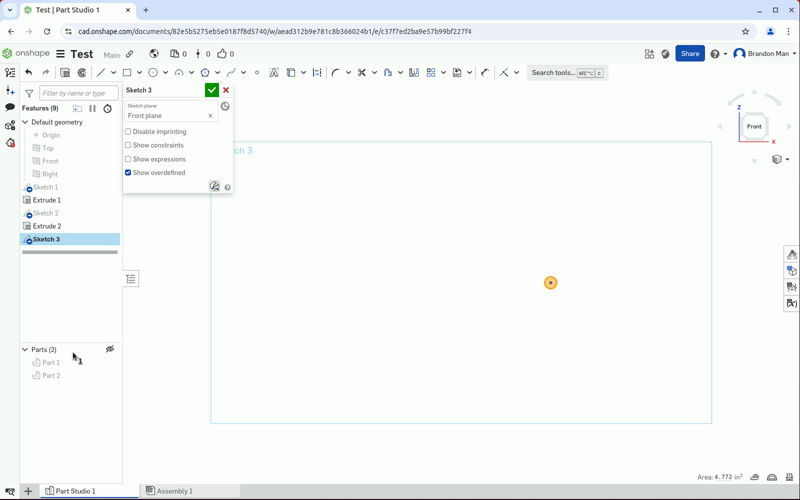
key(shift+y)
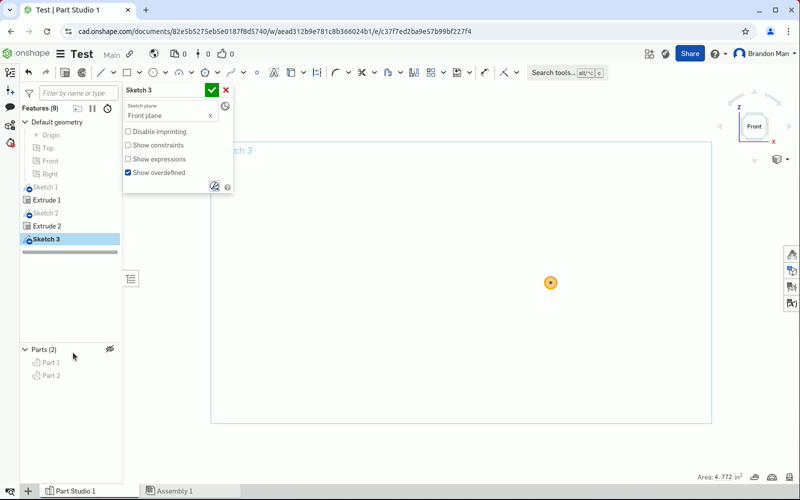
key(shift+e)
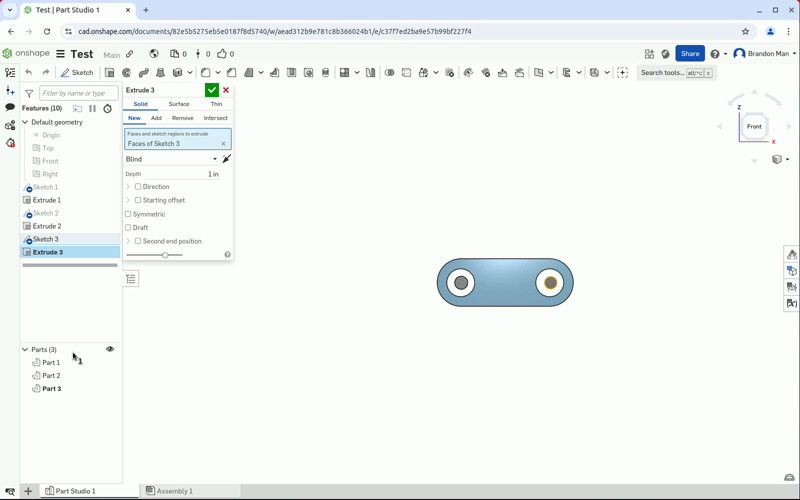
mouse_move(143, 106)
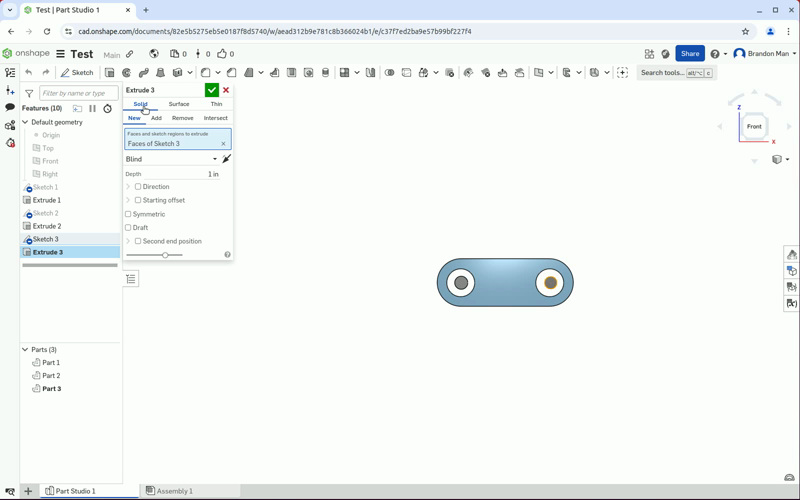
click(143, 106)
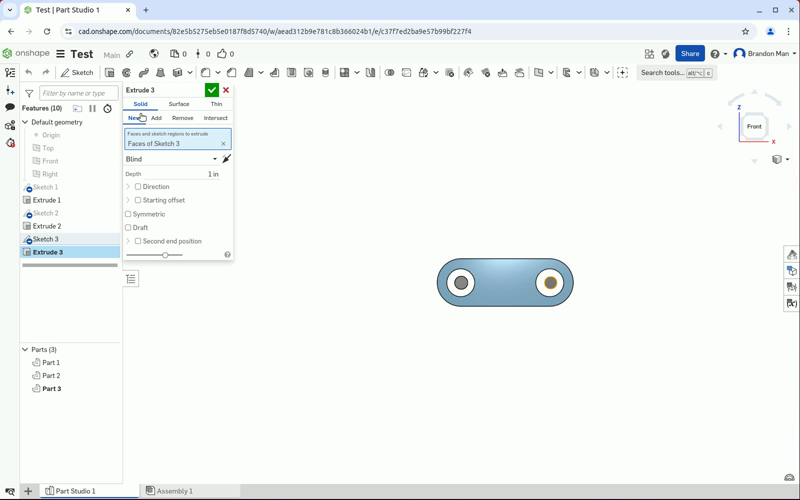
mouse_move(137, 120)
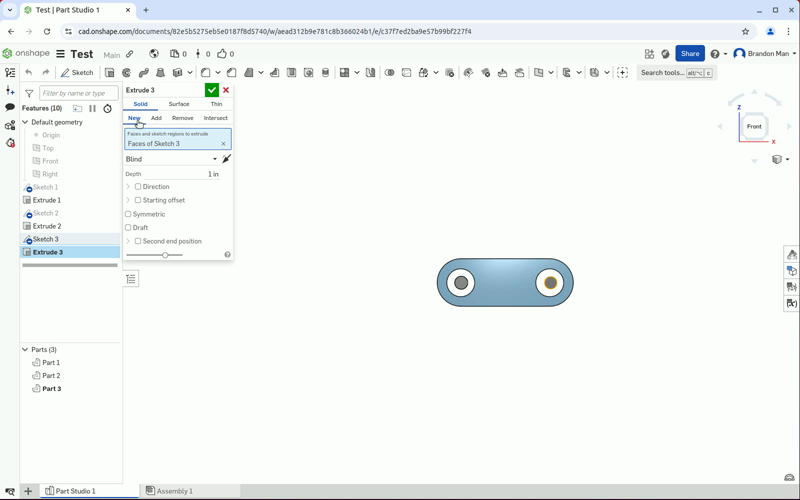
click(137, 120)
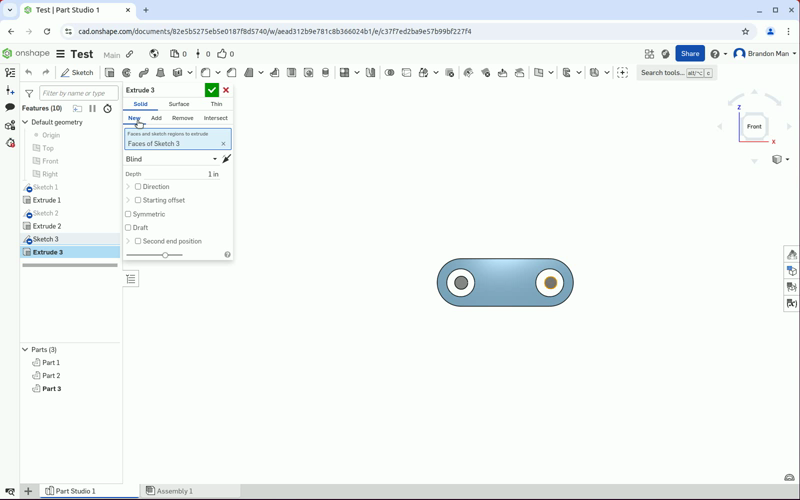
key(tab, 4)
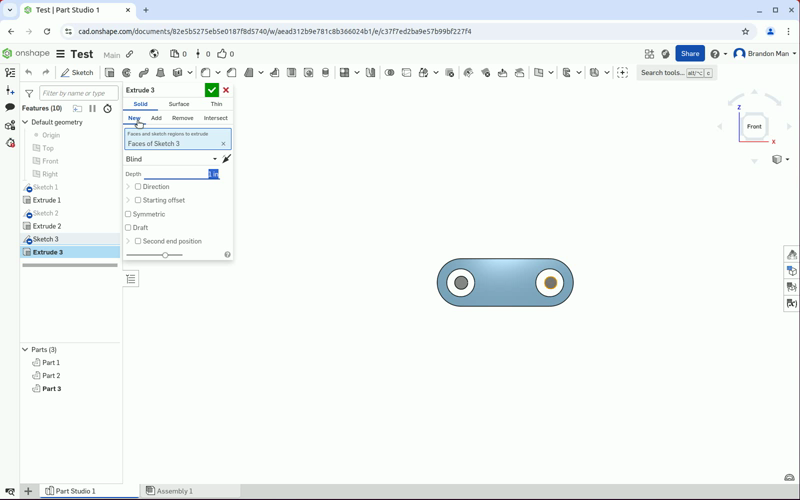
text(6.018)
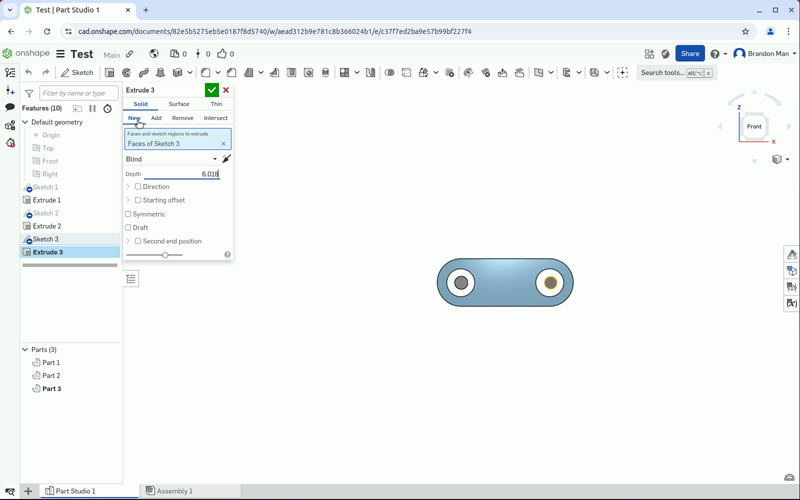
key(enter)
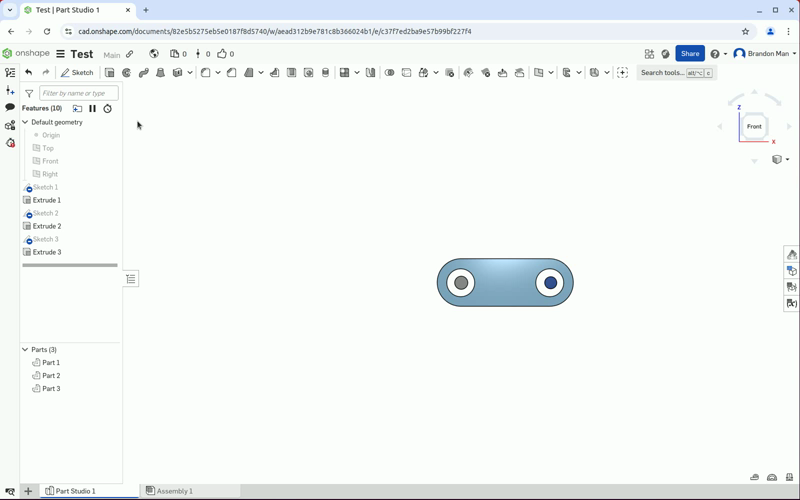
key(shift+h)
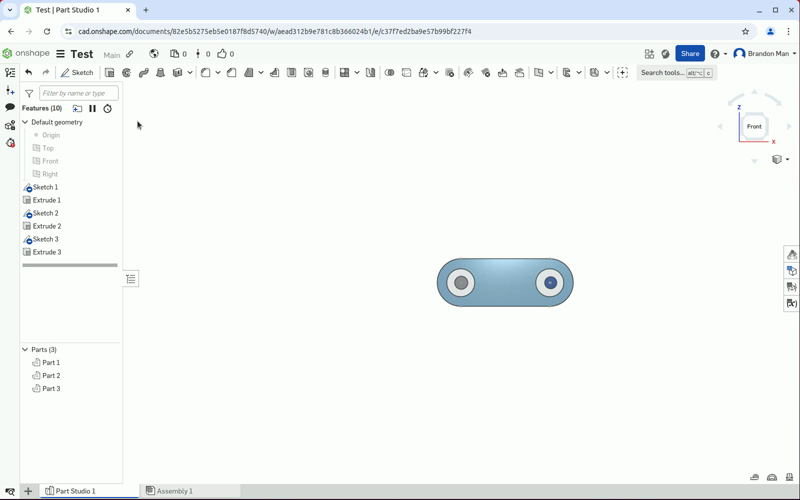
key(shift+h)
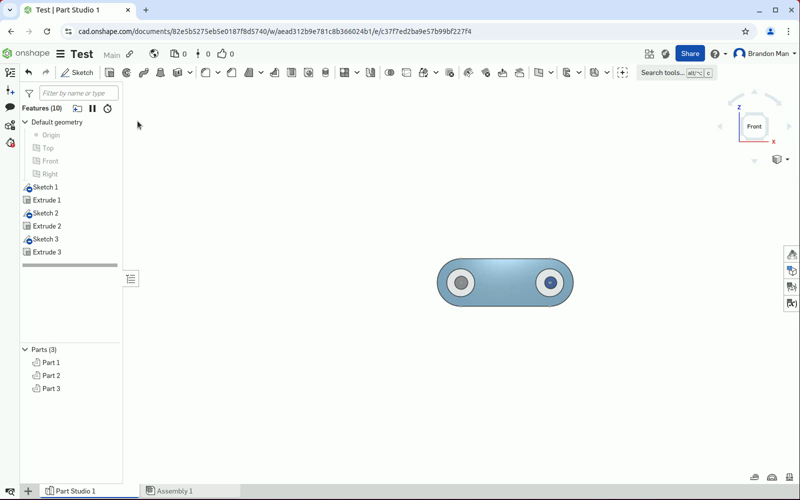
key(shift+7)
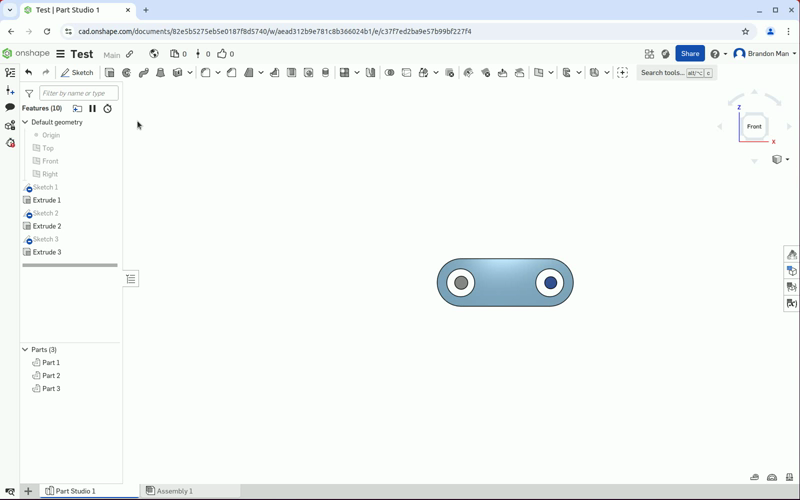
key(left, 2)
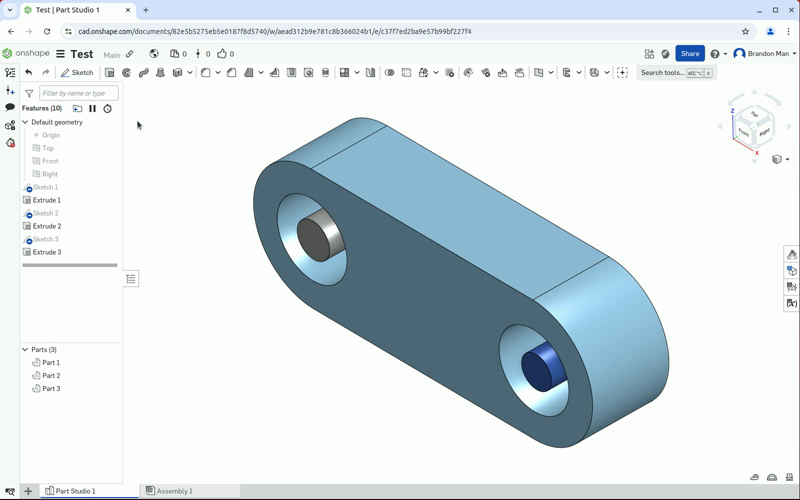
key(down, 2)
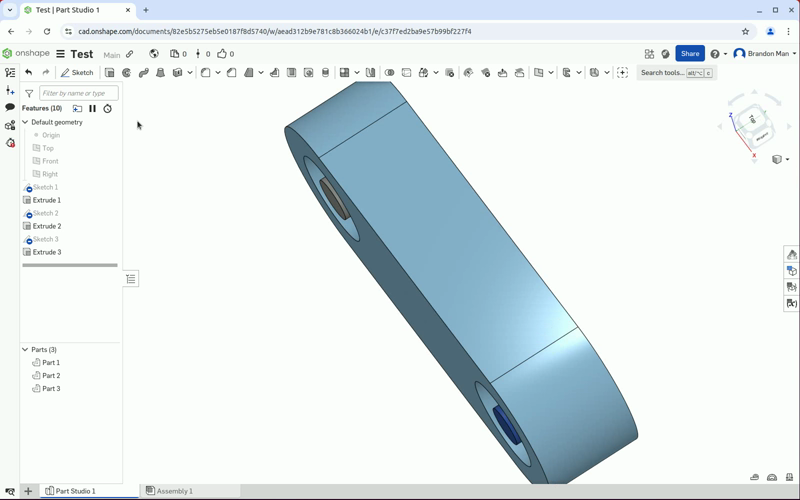
key(up, 2)
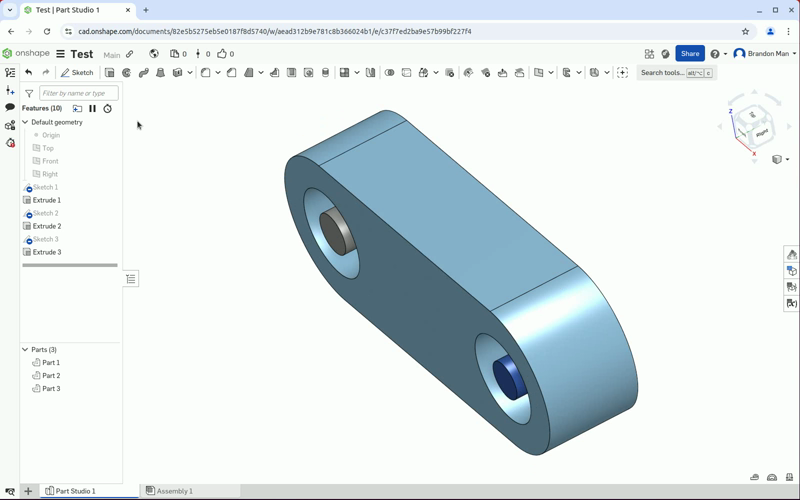
key(right, 2)
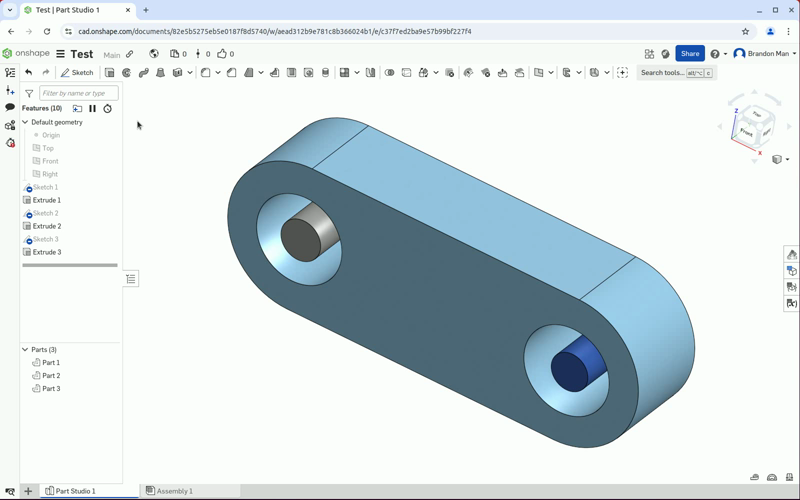
mouse_move(73, 189)
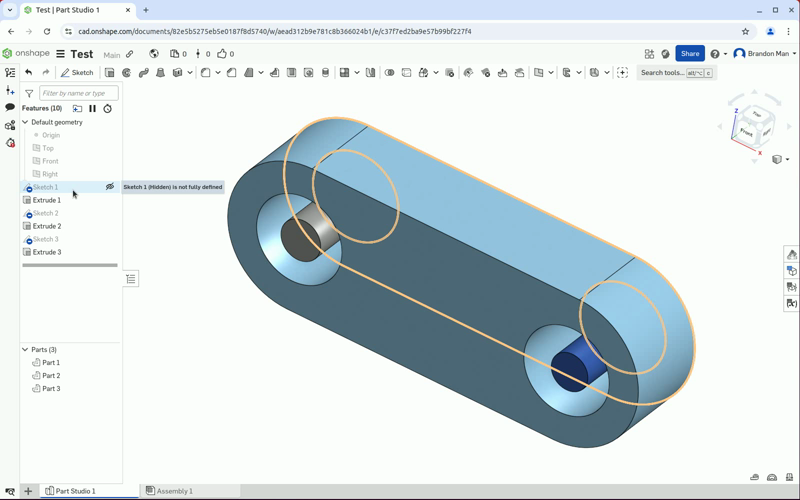
click(73, 189)